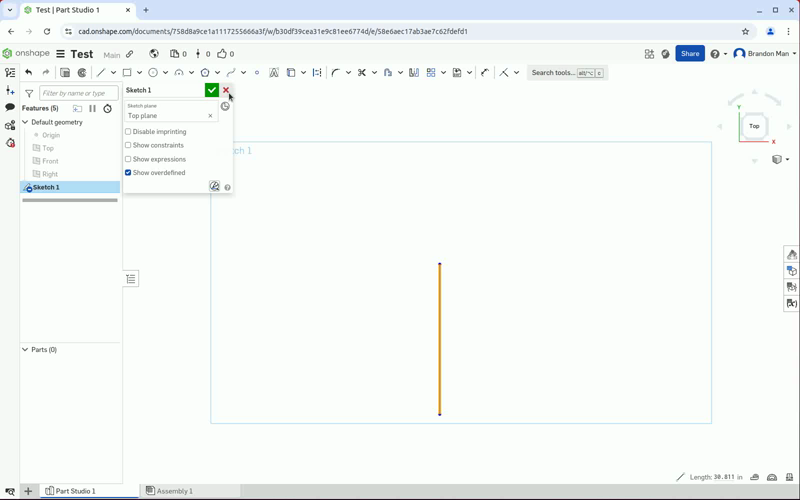
key(shift+h)
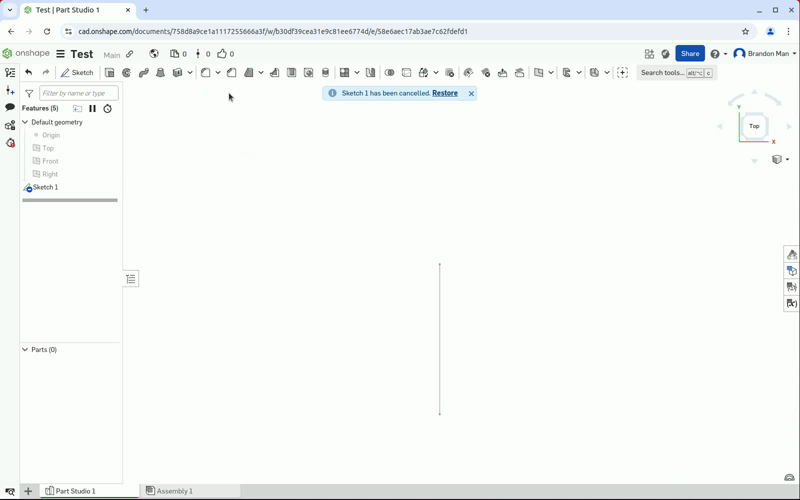
key(shift+s)
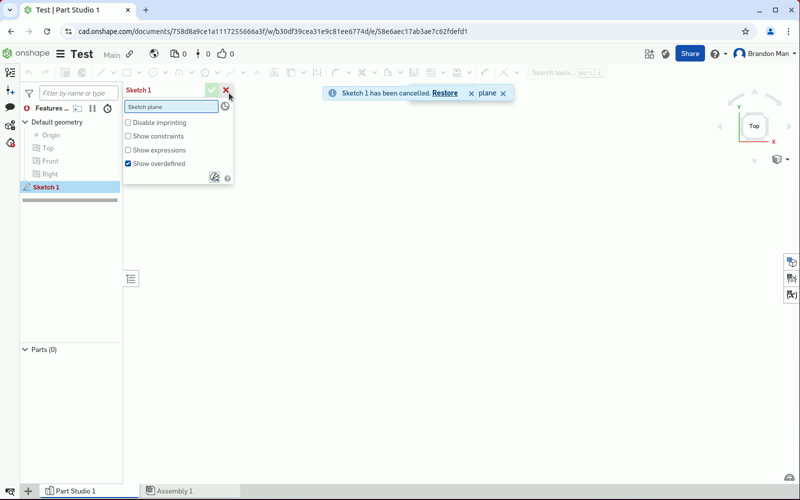
mouse_move(73, 150)
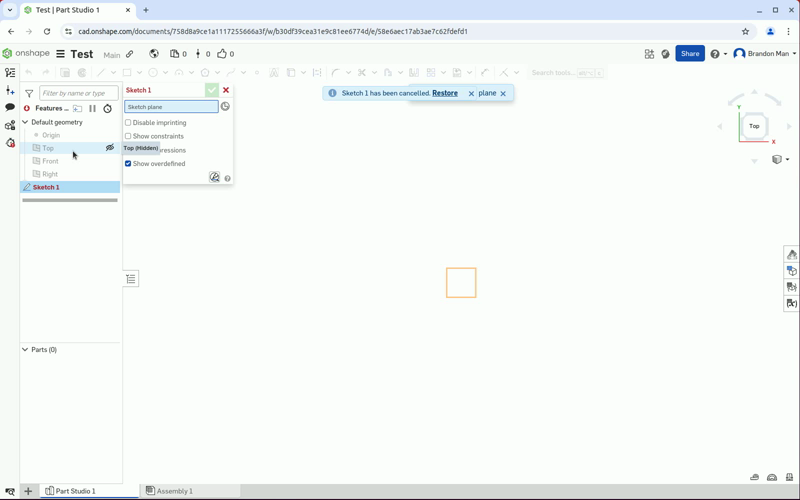
click(73, 150)
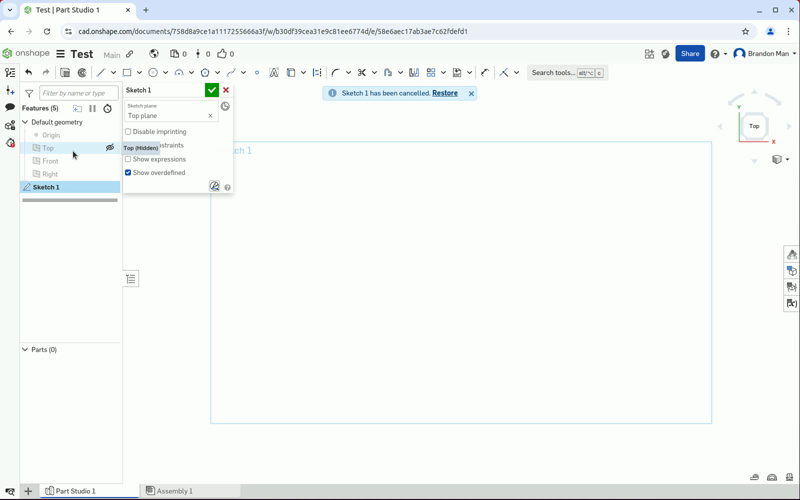
mouse_move(73, 352)
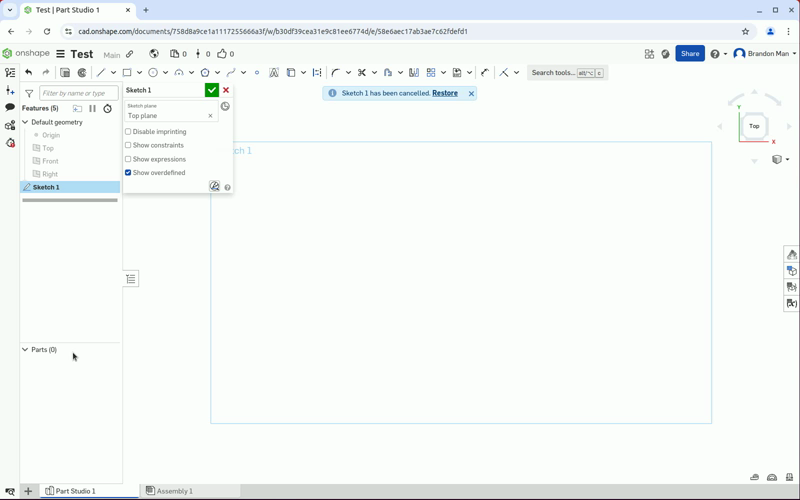
key(y)
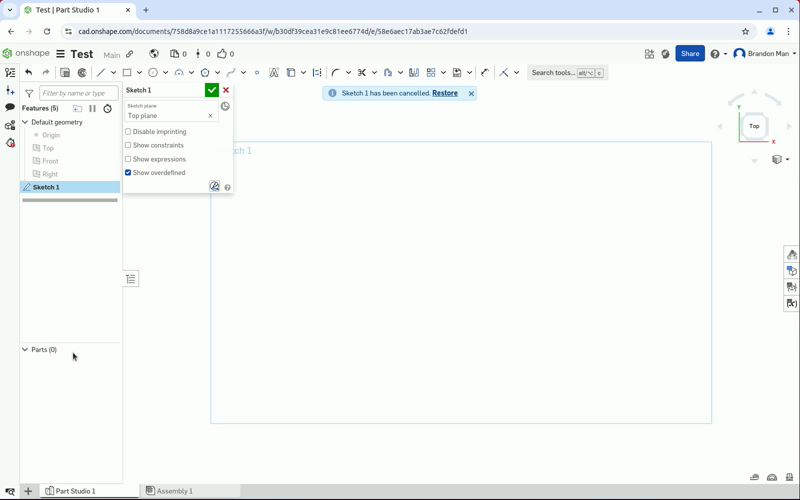
key(l)
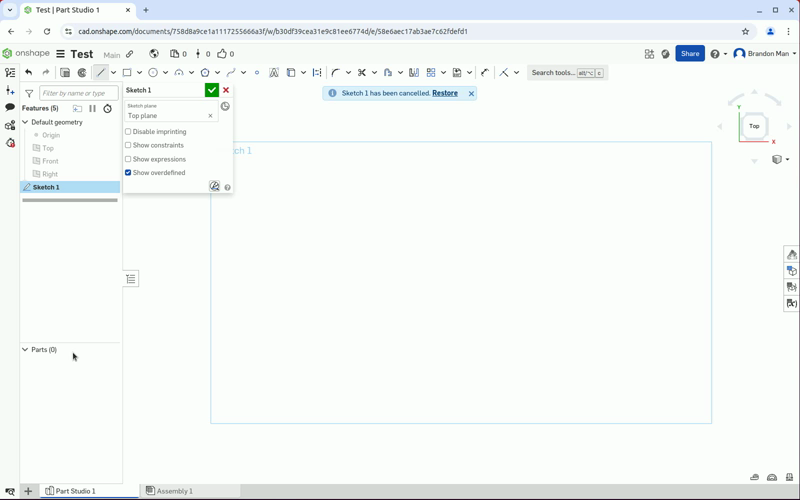
key_down(shift)
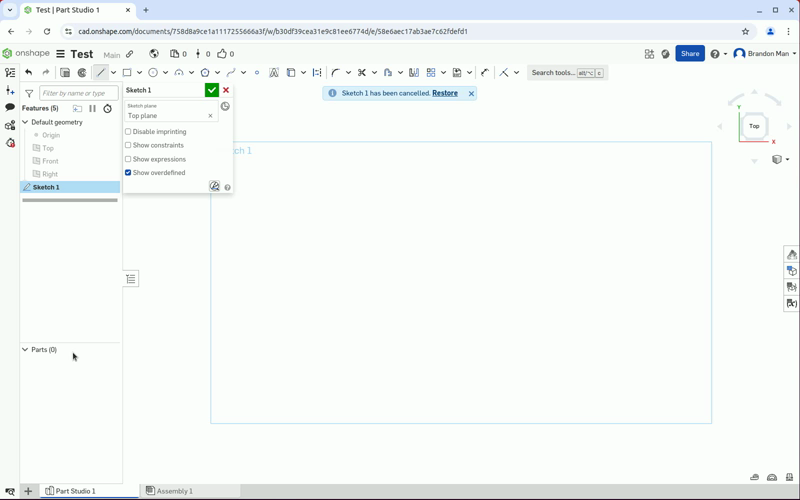
mouse_move(348, 282)
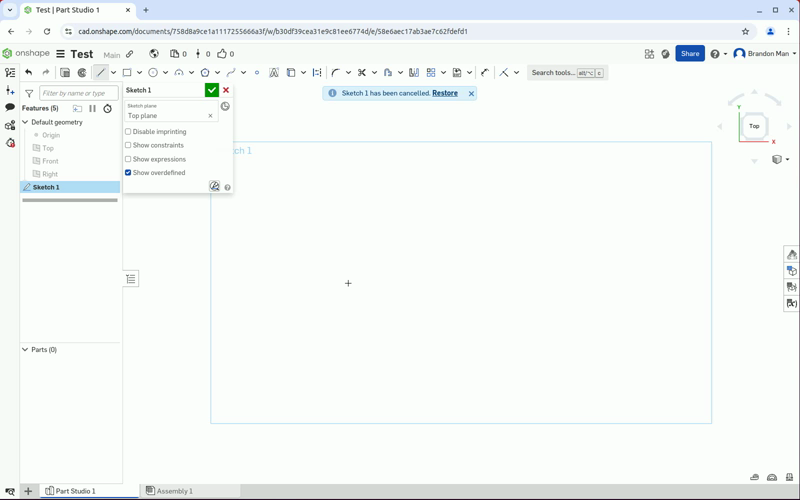
click(348, 282)
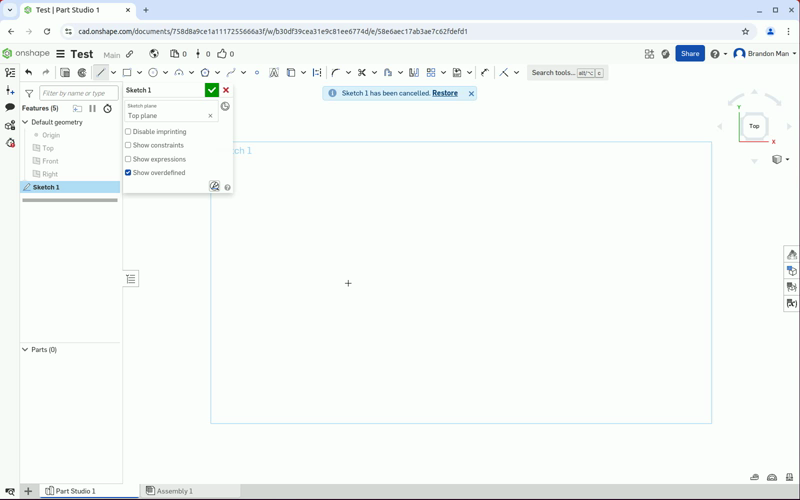
key_up(shift)
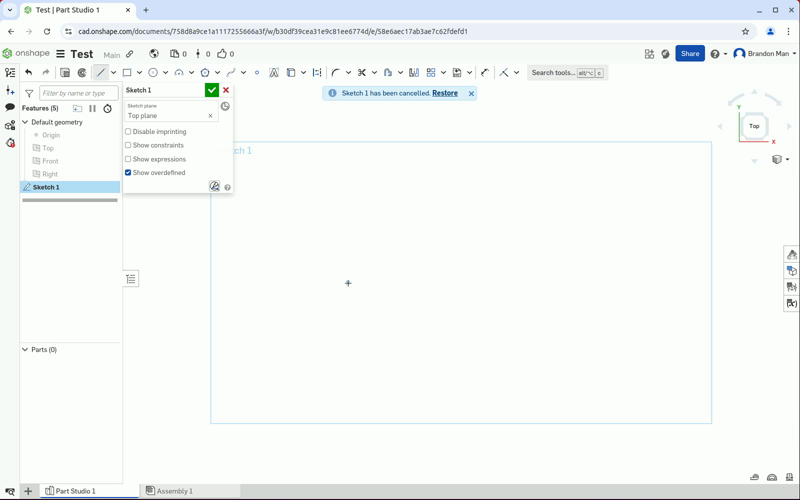
key_down(shift)
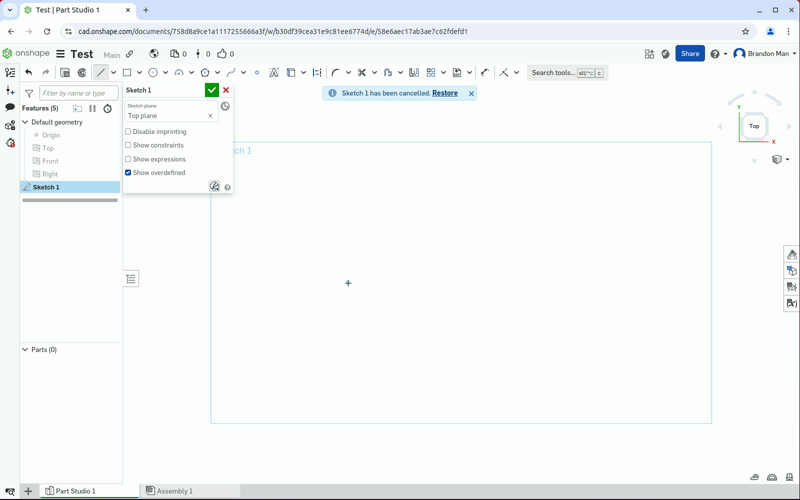
mouse_move(378, 282)
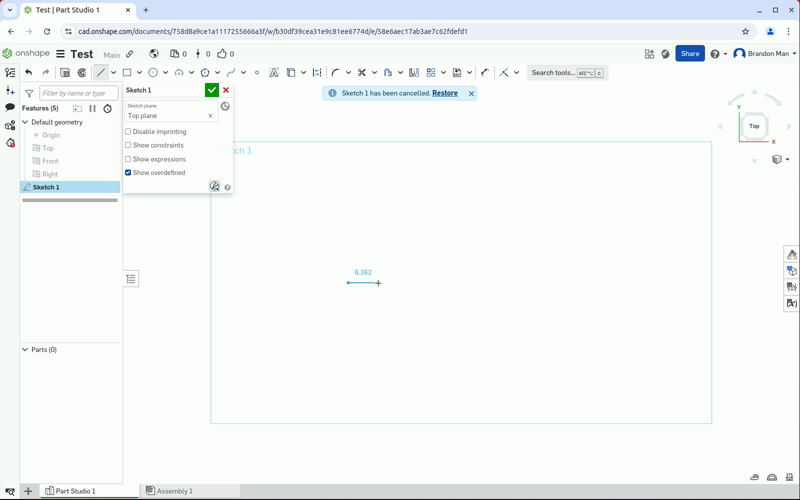
mouse_move(374, 282)
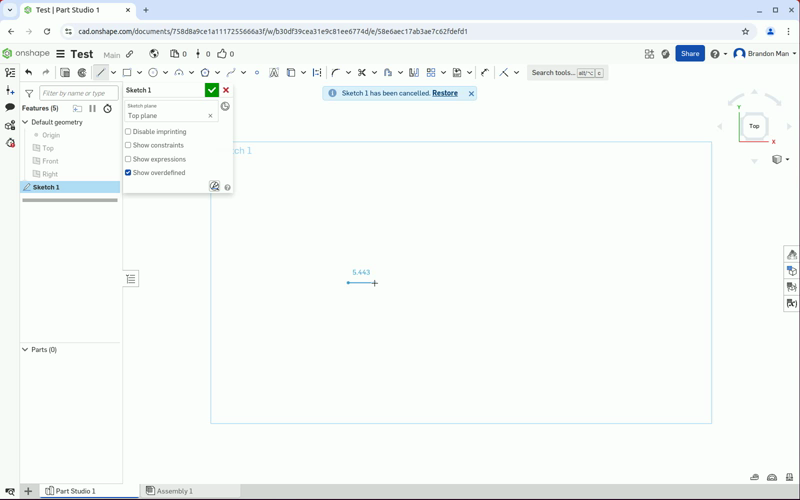
click(374, 282)
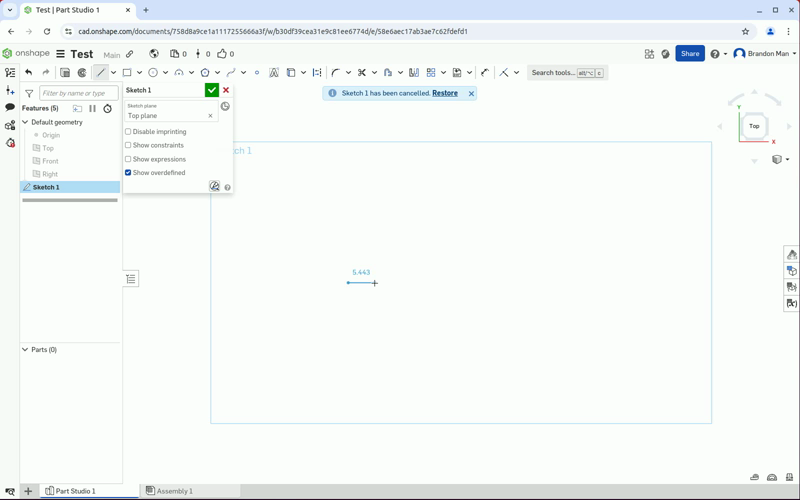
key_up(shift)
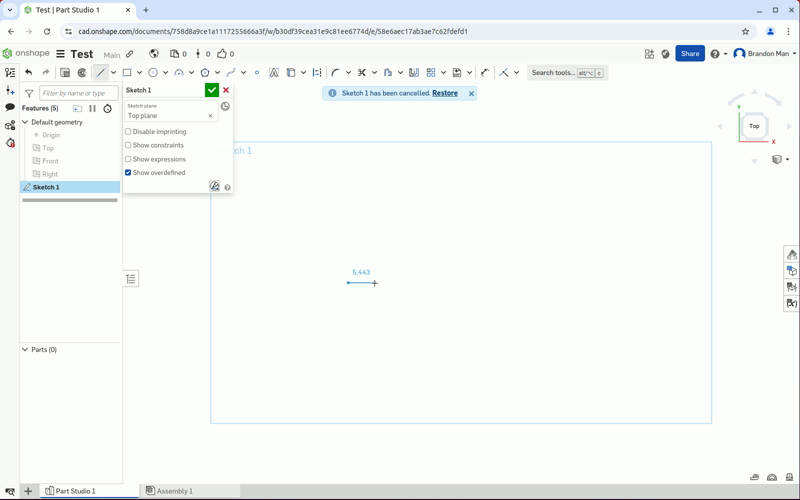
key_down(shift)
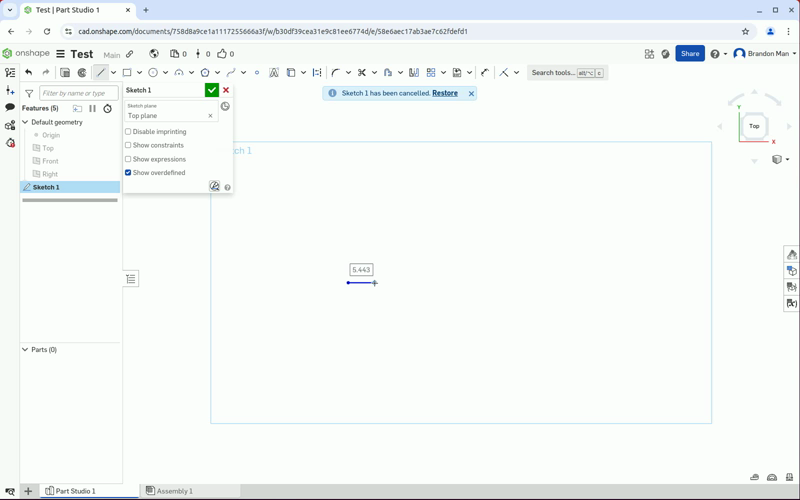
mouse_move(404, 282)
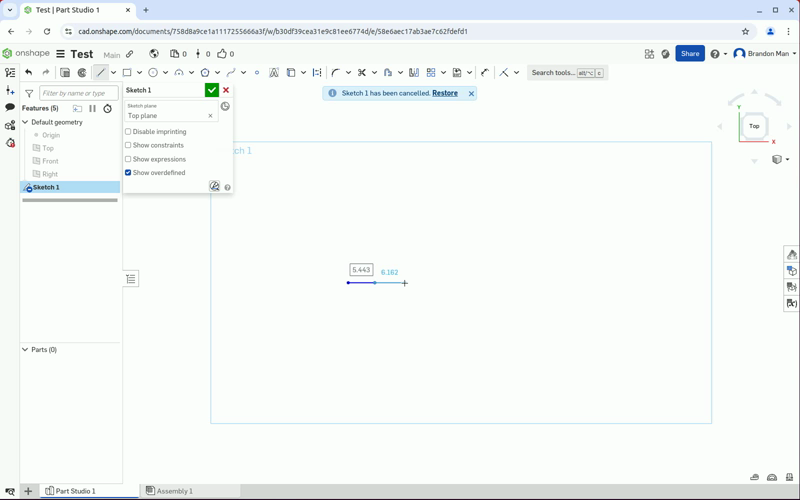
mouse_move(374, 233)
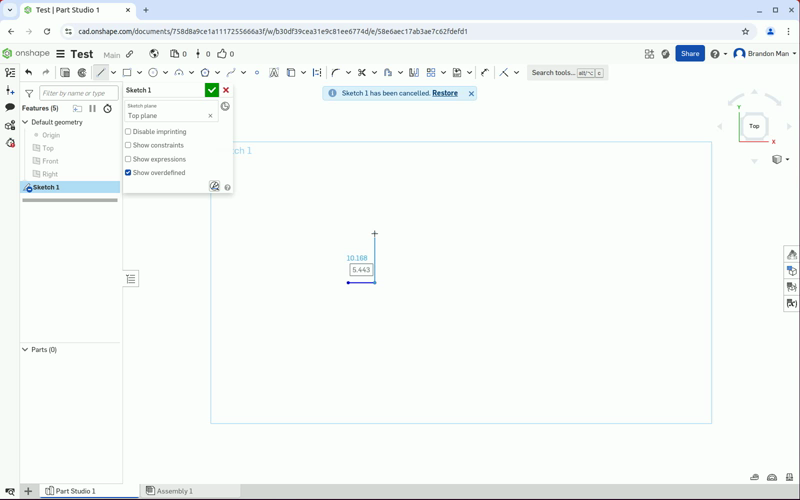
click(374, 233)
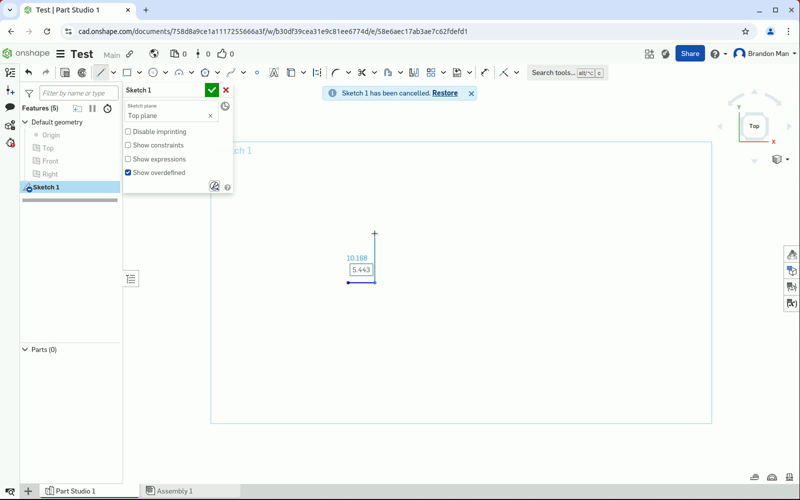
key_up(shift)
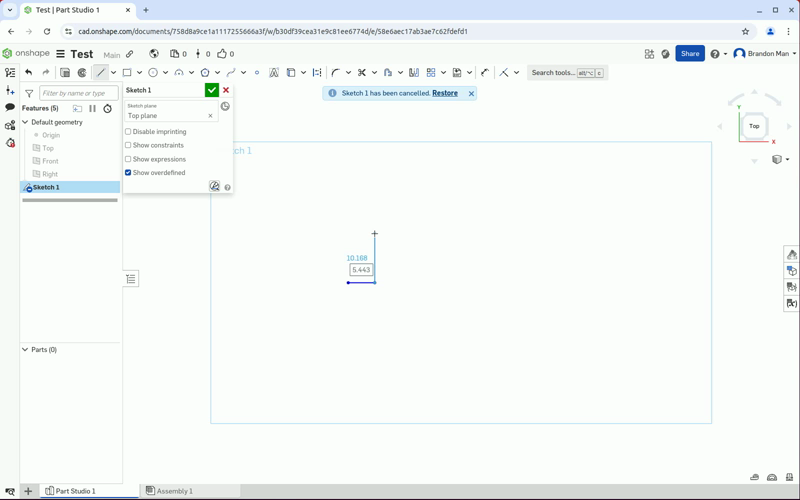
key_down(shift)
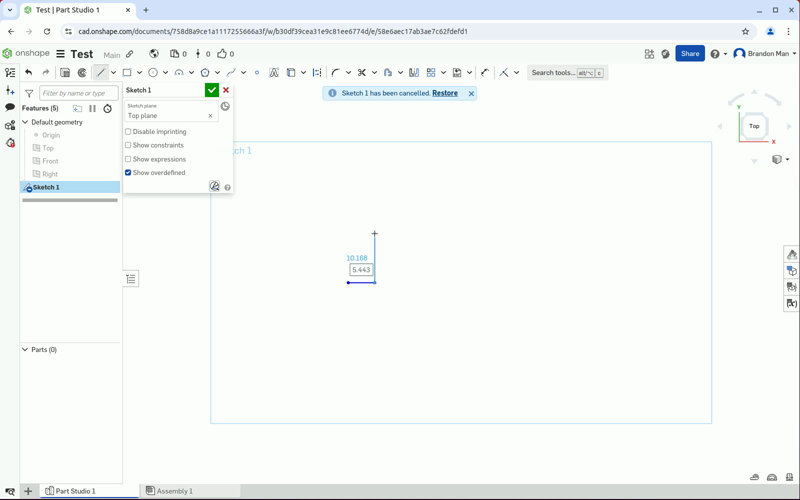
mouse_move(404, 233)
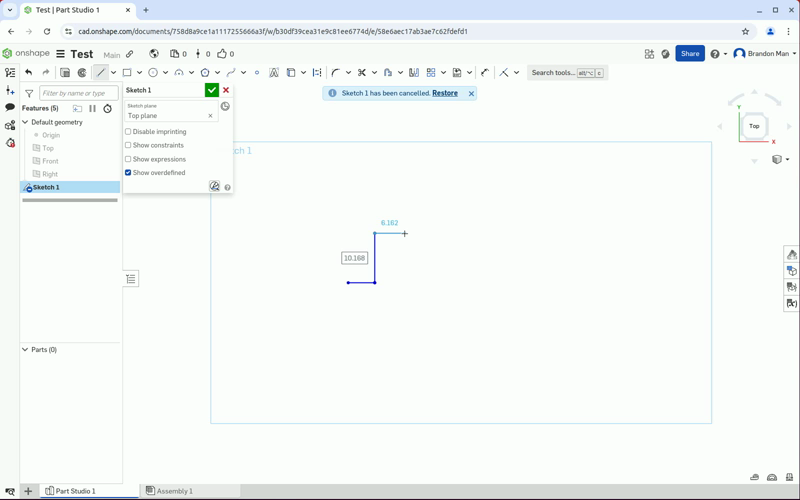
mouse_move(348, 233)
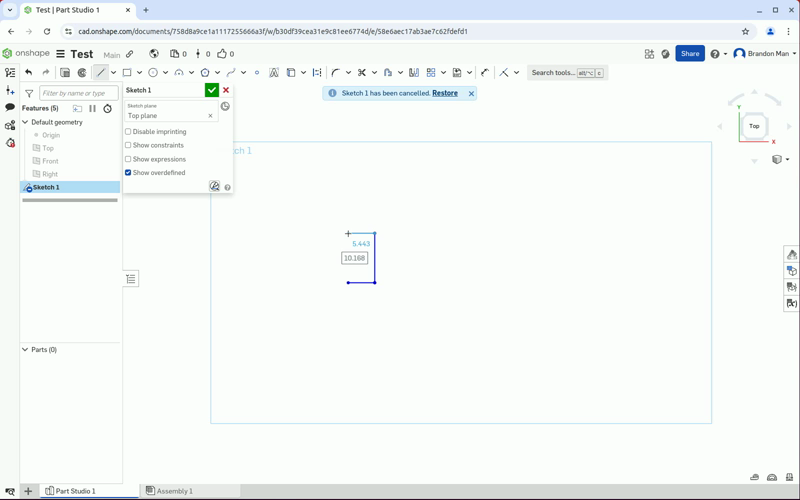
click(348, 233)
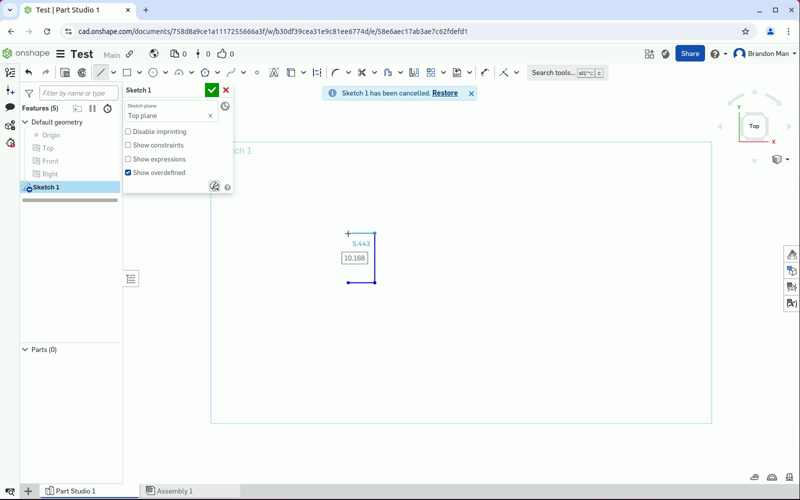
key_up(shift)
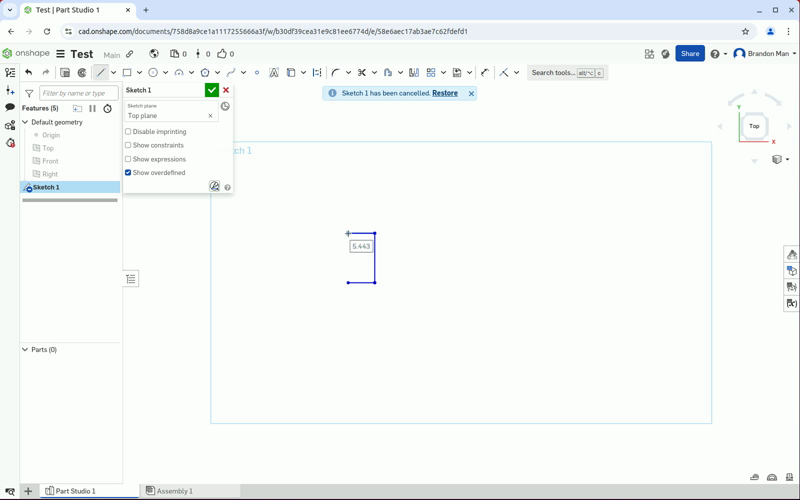
mouse_move(378, 233)
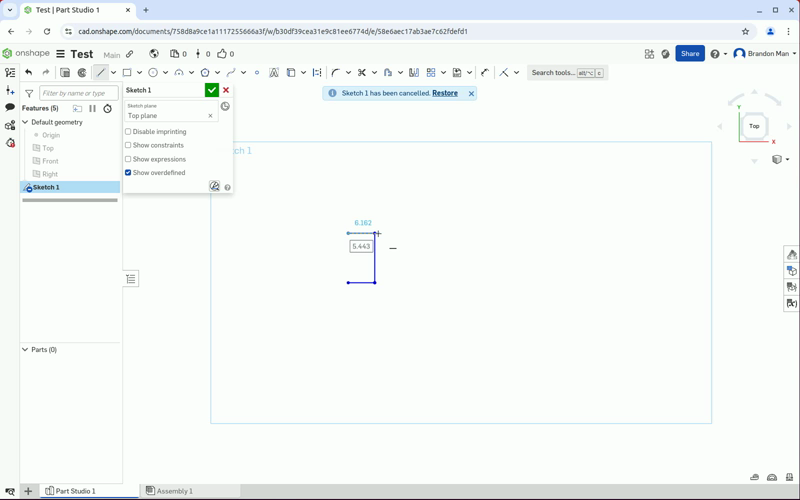
key_down(shift)
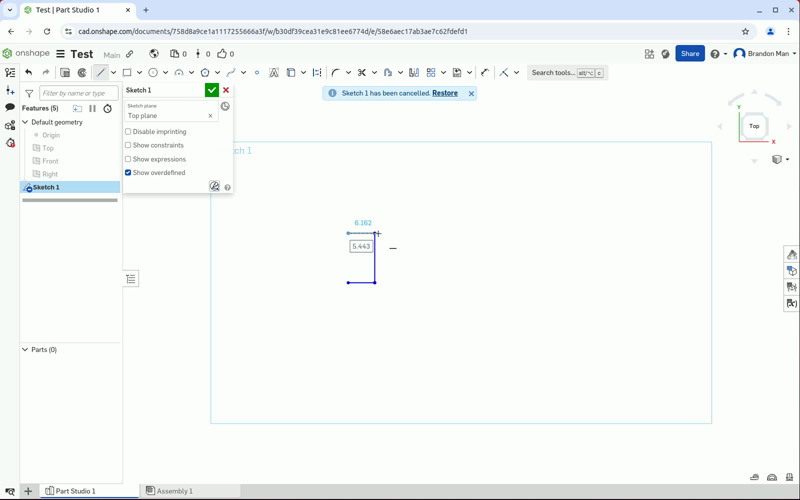
mouse_move(348, 282)
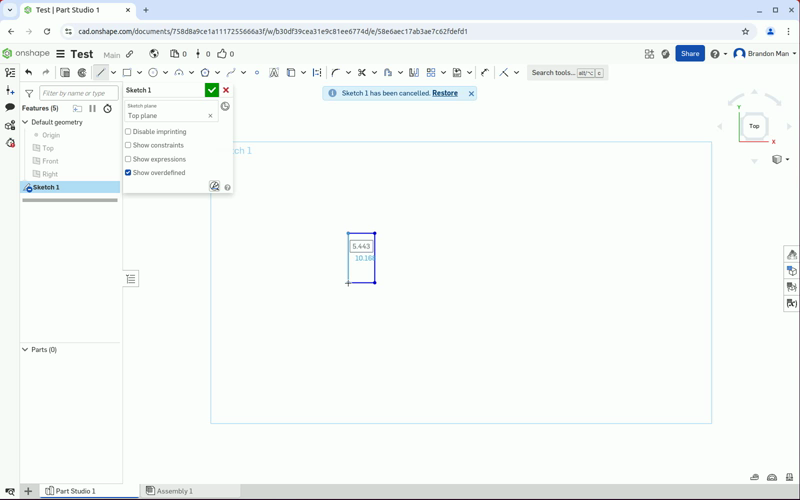
key_up(shift)
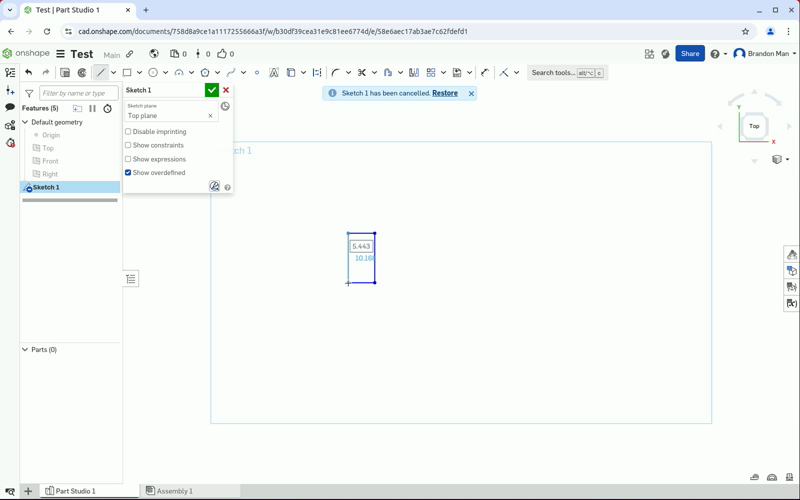
click(348, 282)
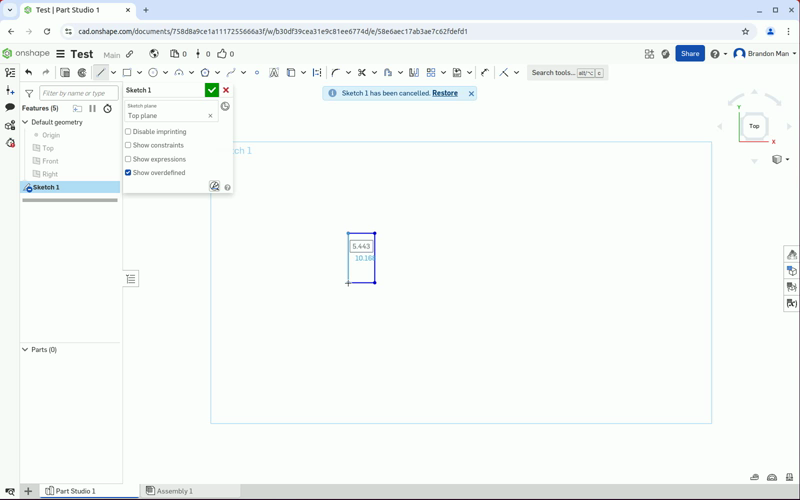
key(esc)
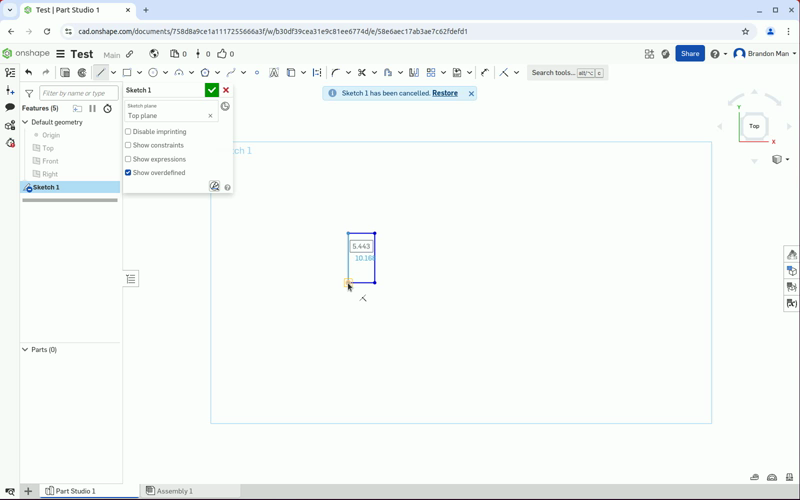
mouse_move(370, 268)
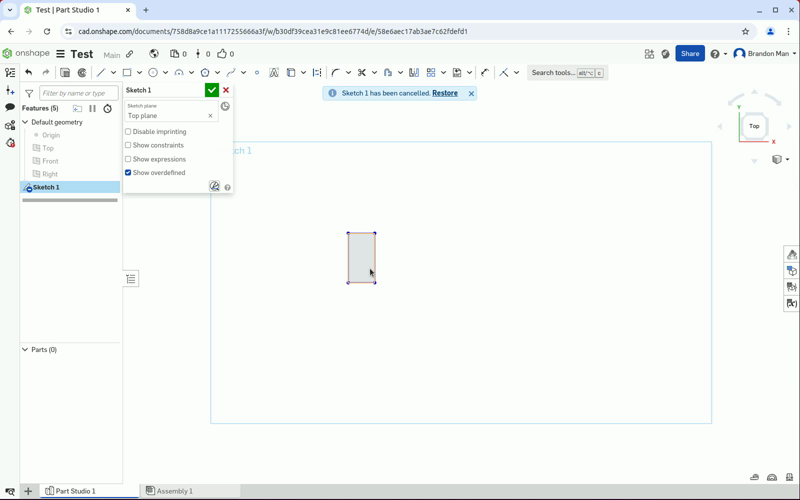
scroll(6)
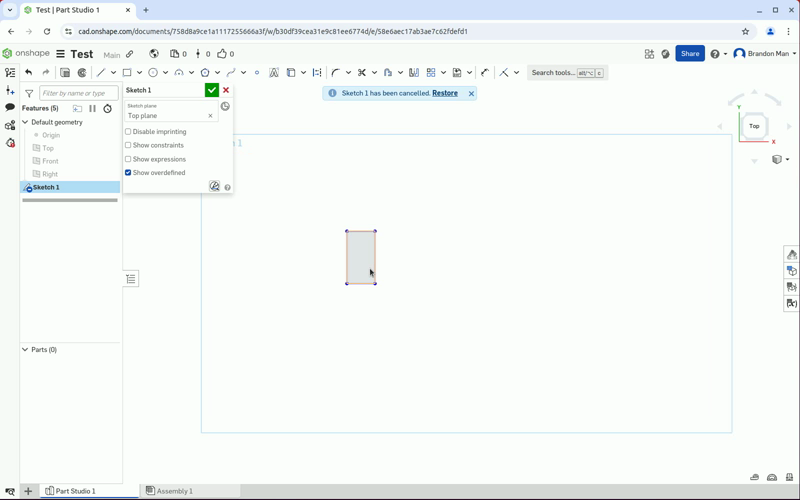
scroll(6)
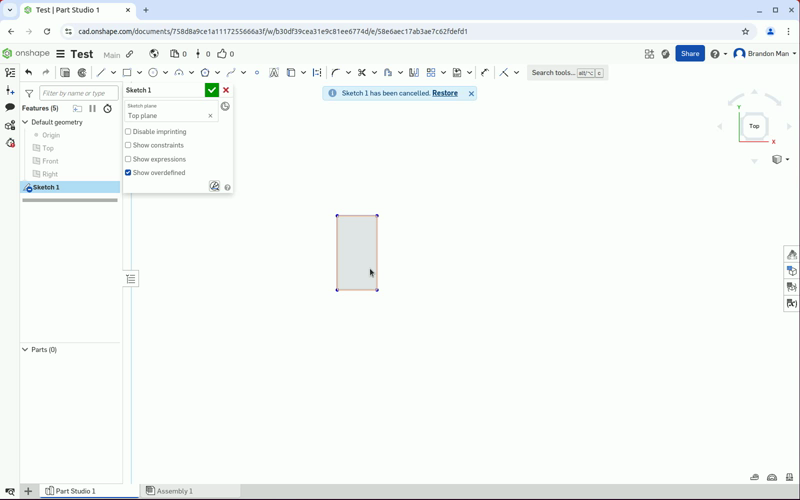
scroll(6)
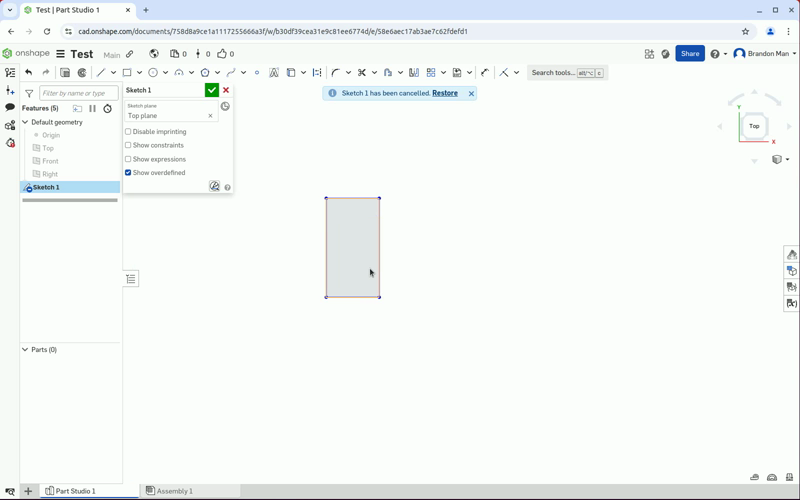
scroll(6)
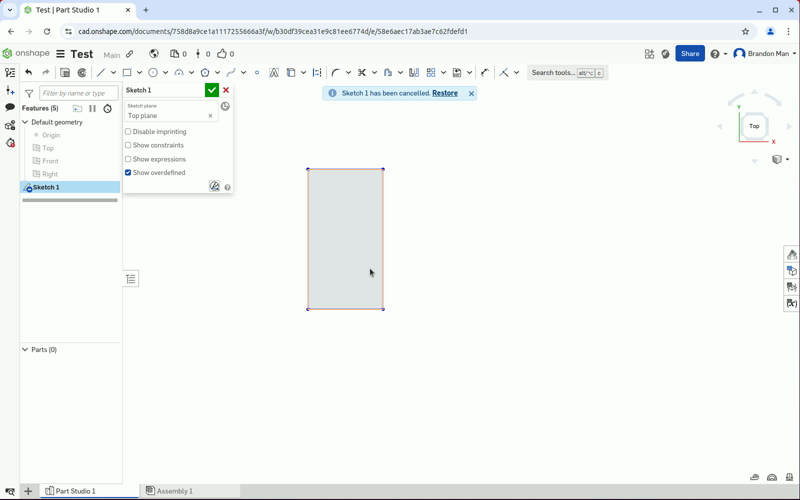
scroll(6)
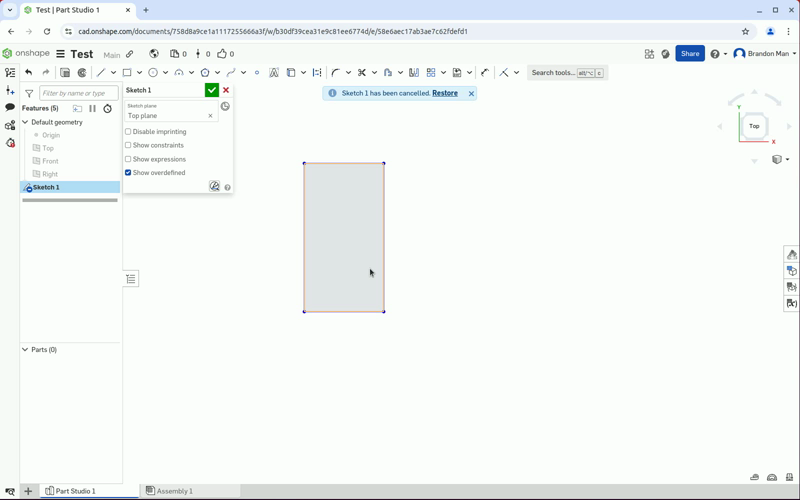
scroll(6)
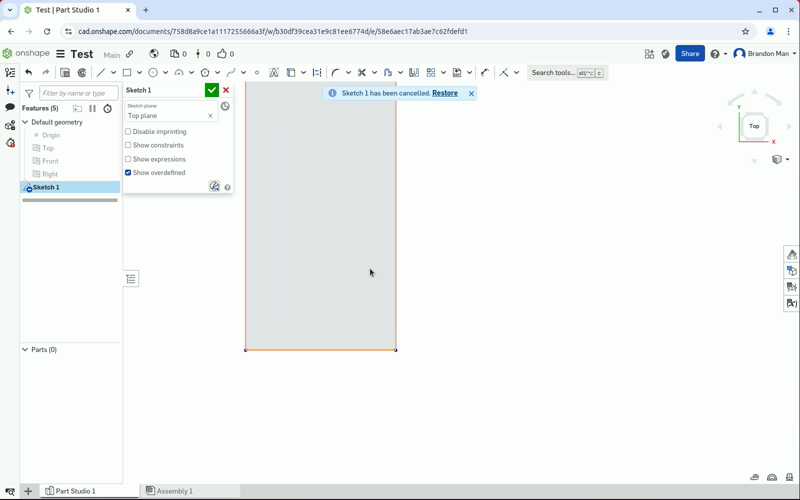
scroll(6)
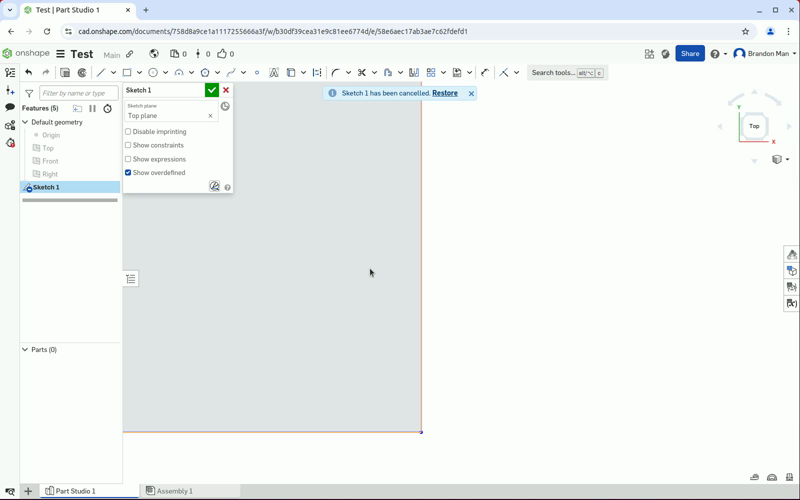
click(370, 268)
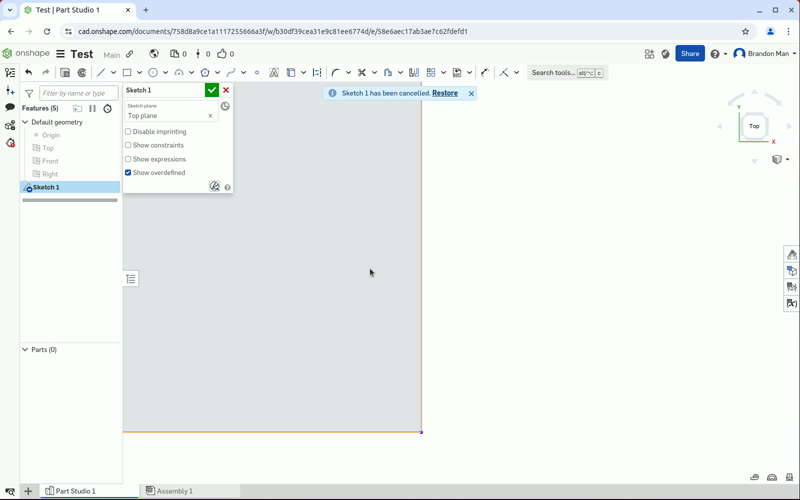
scroll(-6)
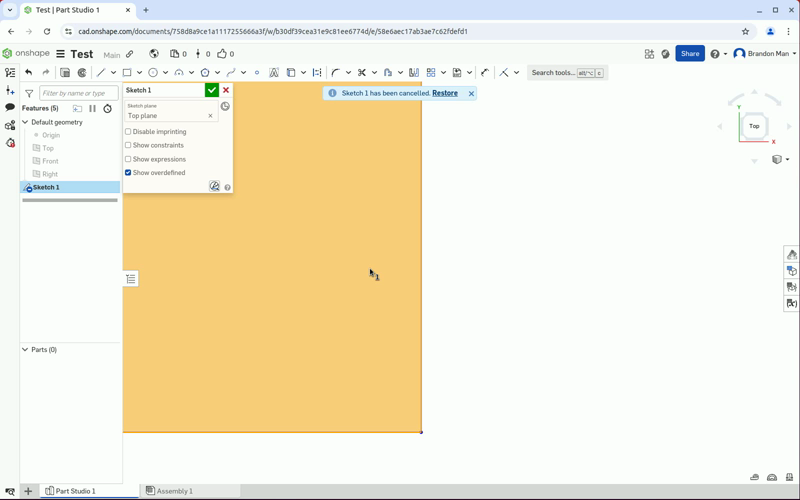
scroll(-6)
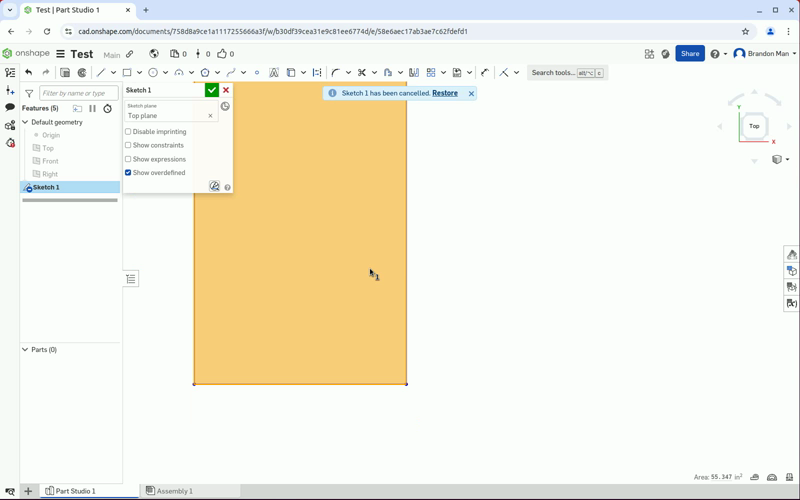
scroll(-6)
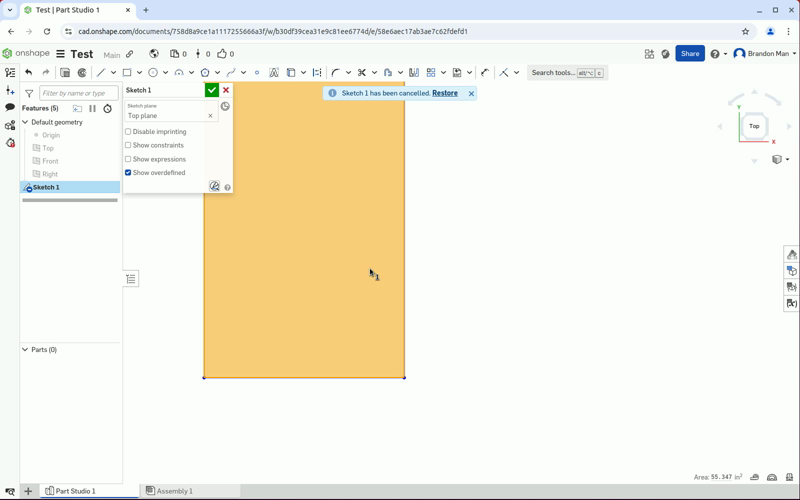
scroll(-6)
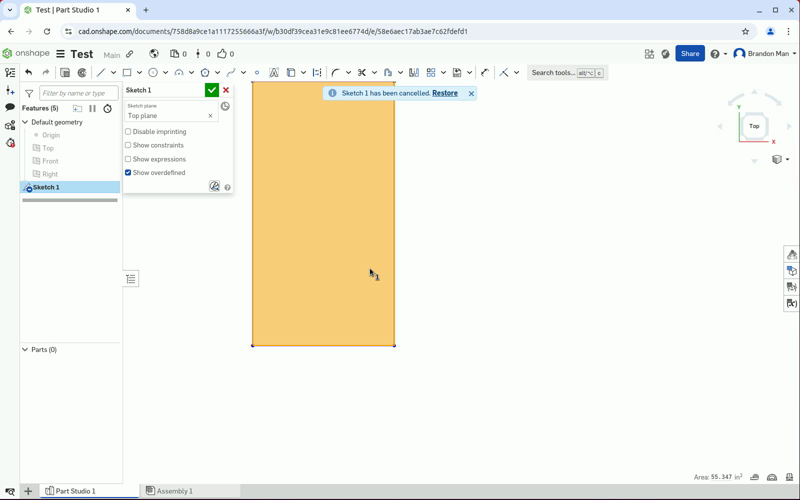
scroll(-6)
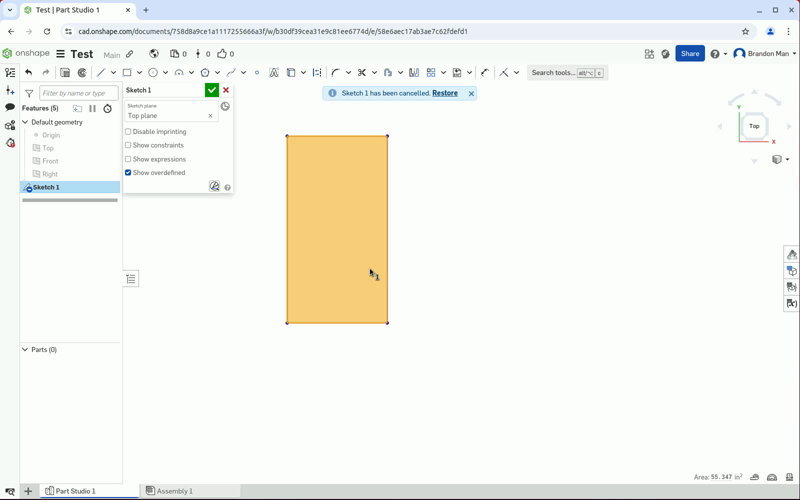
scroll(-6)
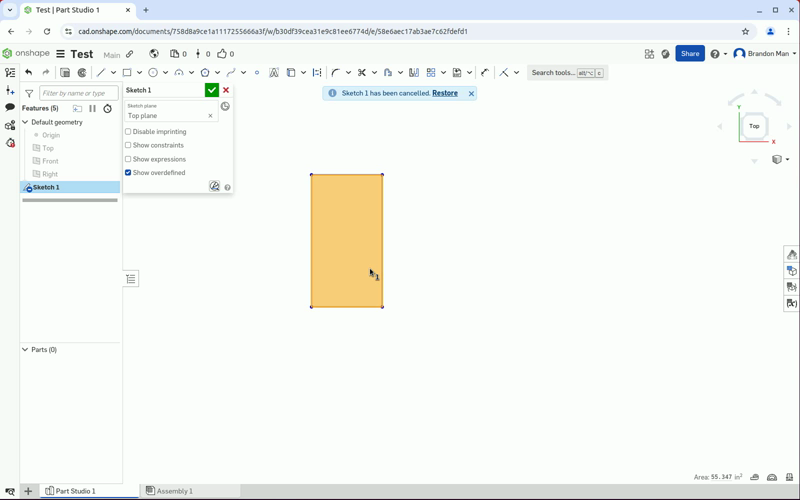
scroll(-6)
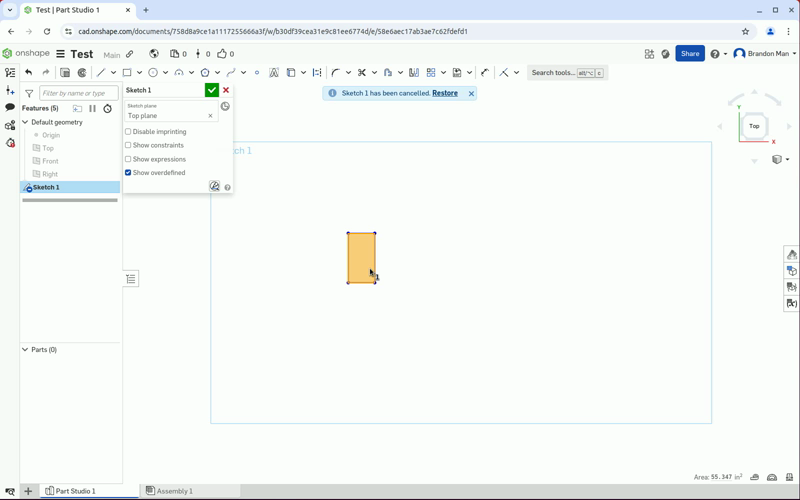
mouse_move(73, 352)
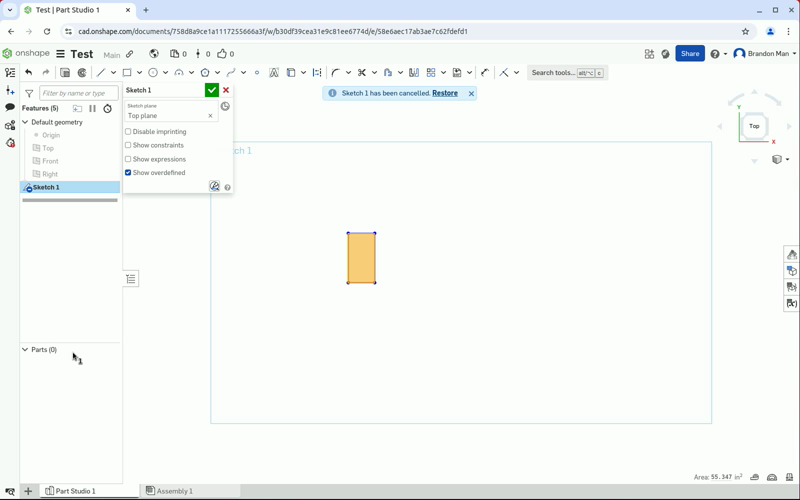
key(shift+y)
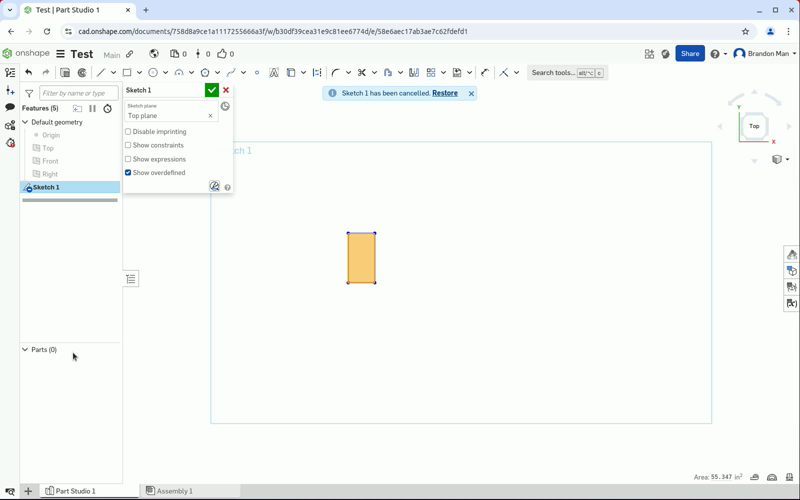
key(shift+e)
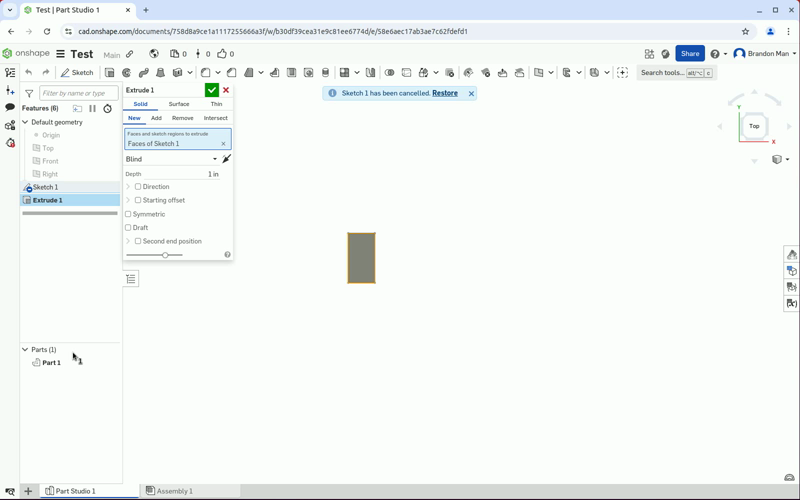
mouse_move(143, 106)
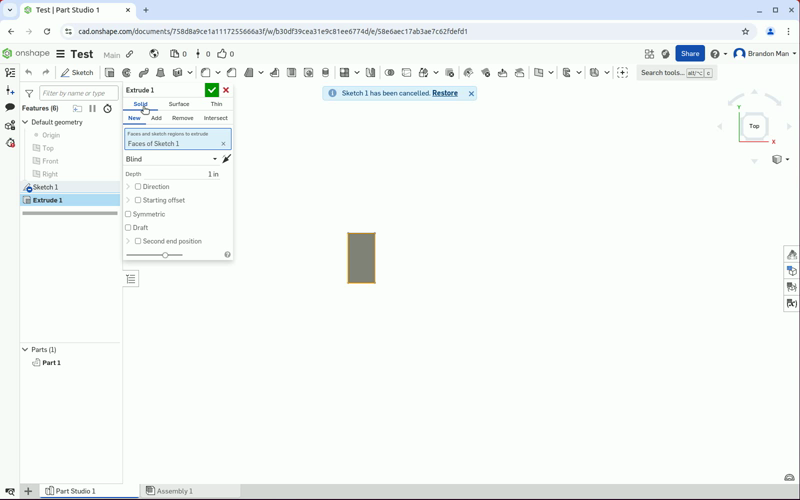
click(143, 106)
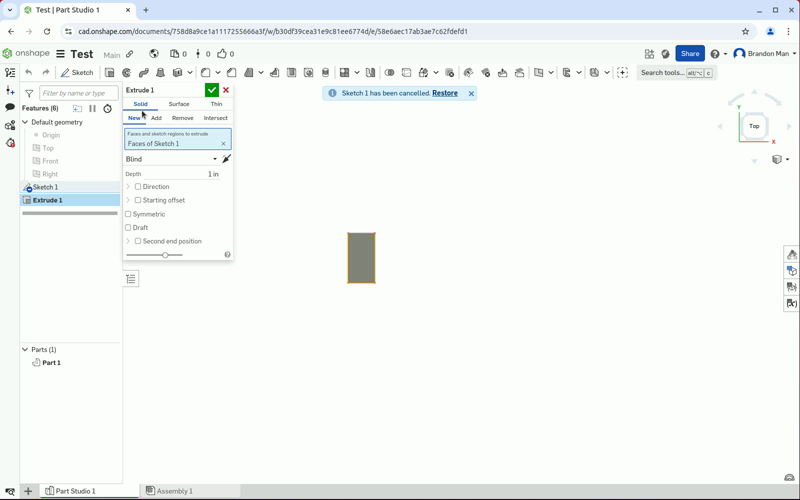
mouse_move(137, 120)
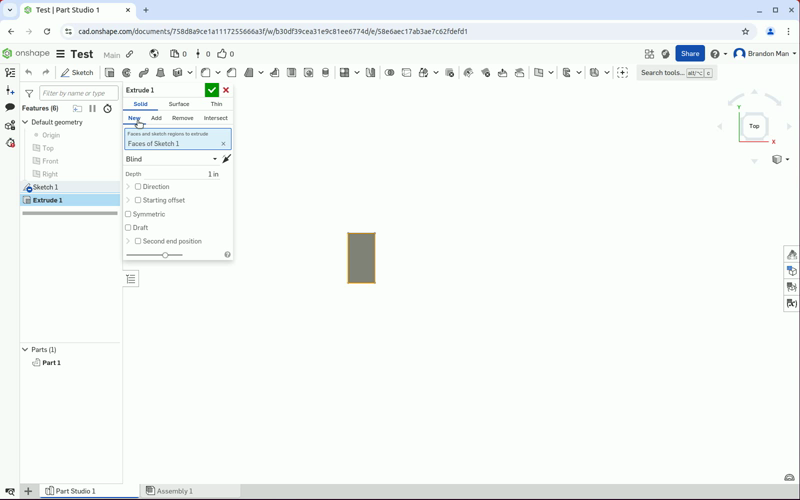
click(137, 120)
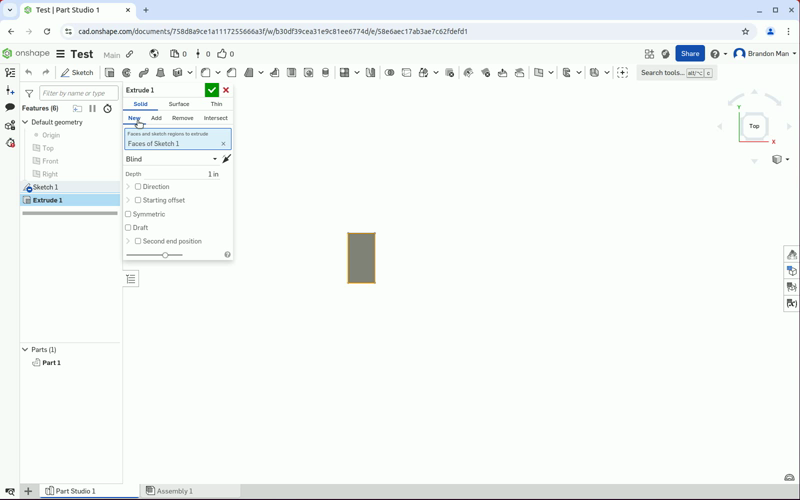
key(tab, 4)
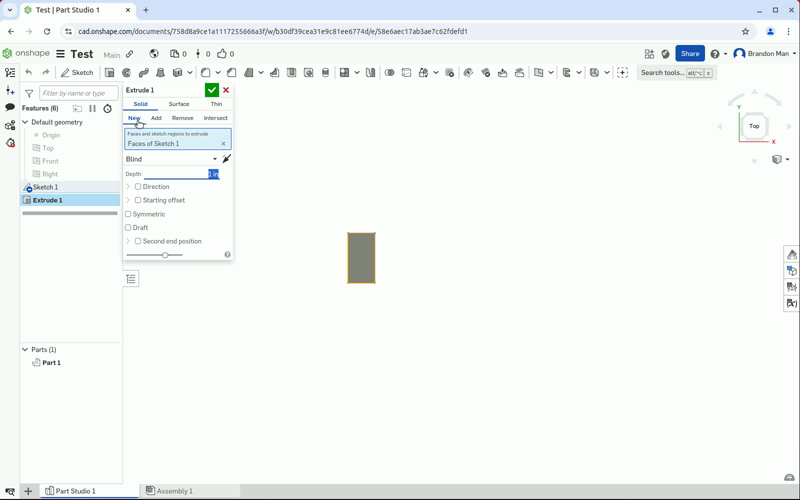
text(11.554)
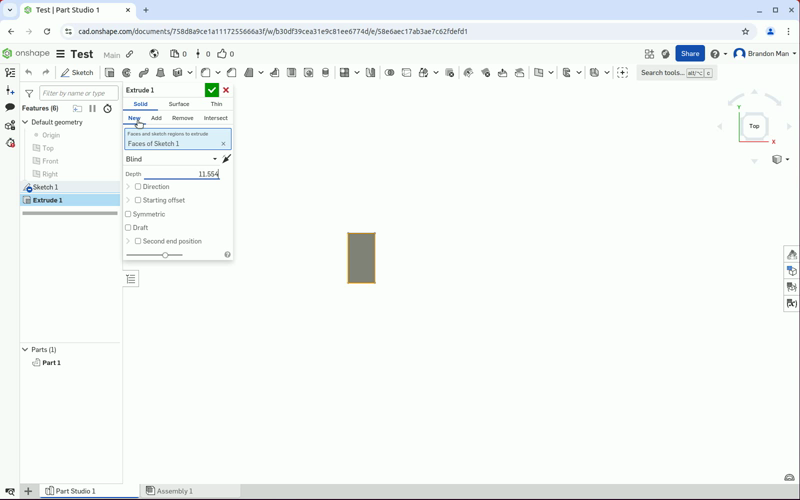
key(enter)
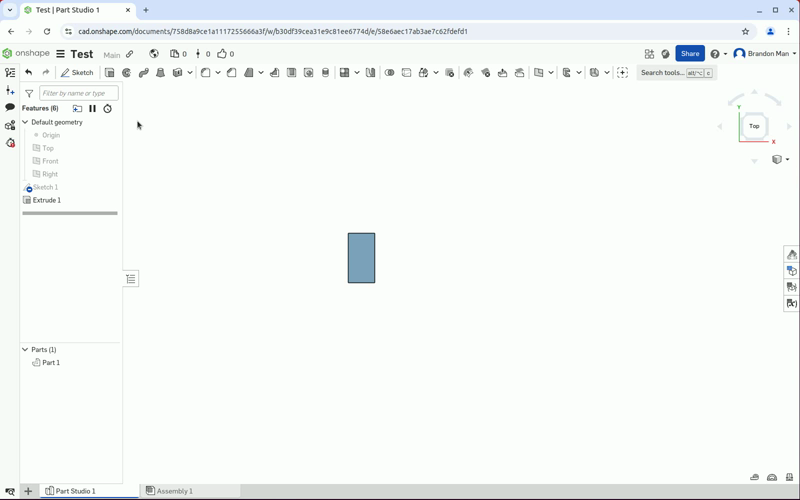
key(shift+h)
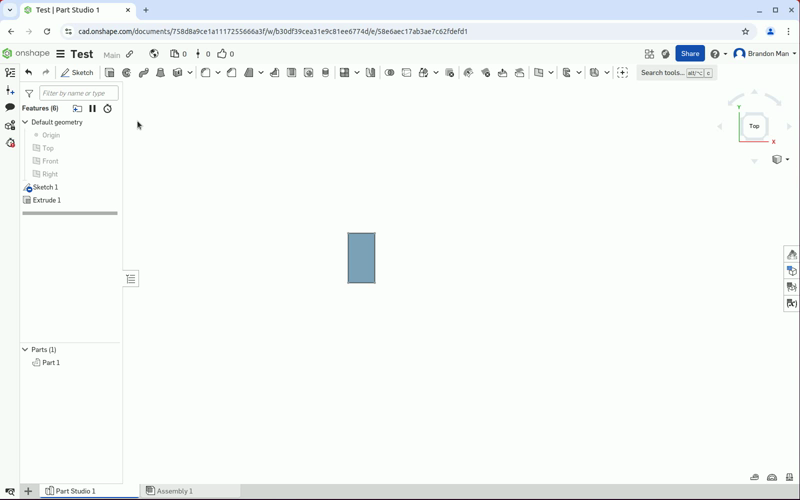
key(shift+h)
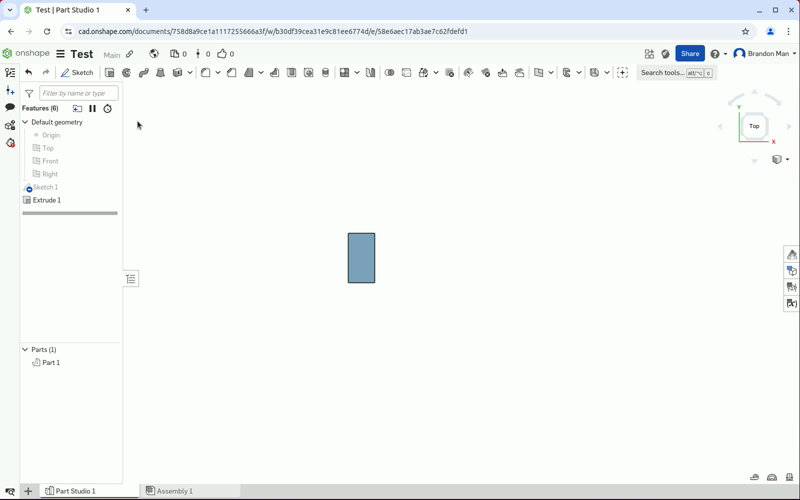
mouse_move(73, 189)
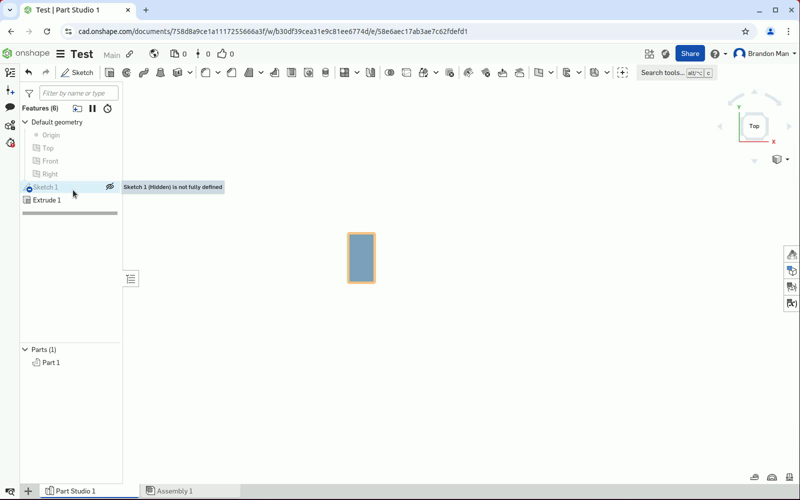
click(73, 189)
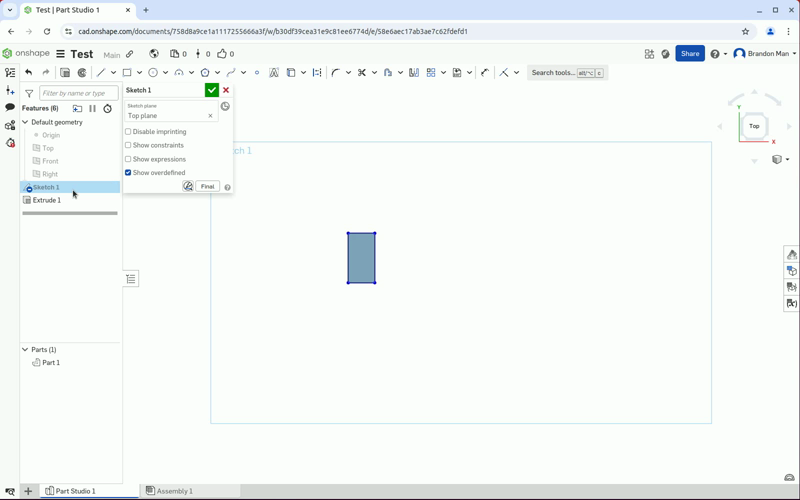
mouse_move(229, 92)
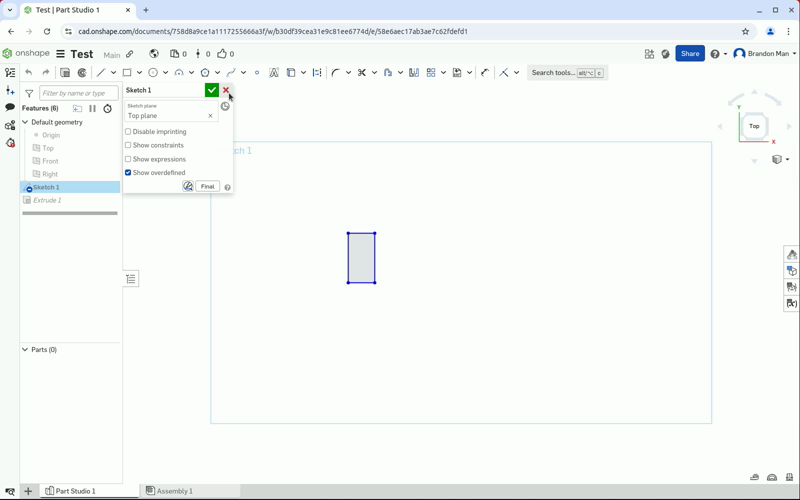
click(229, 92)
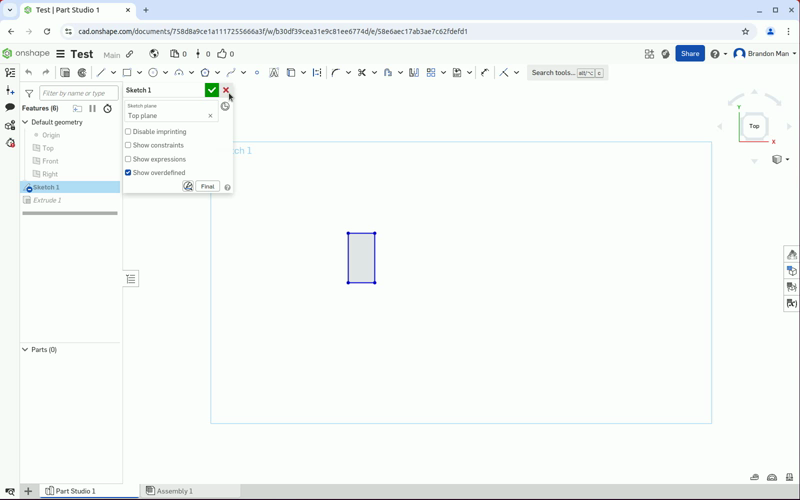
key(shift+s)
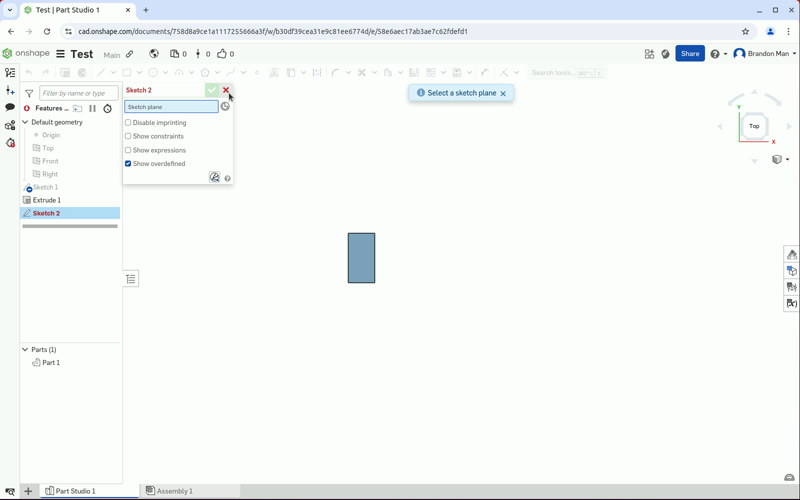
mouse_move(73, 150)
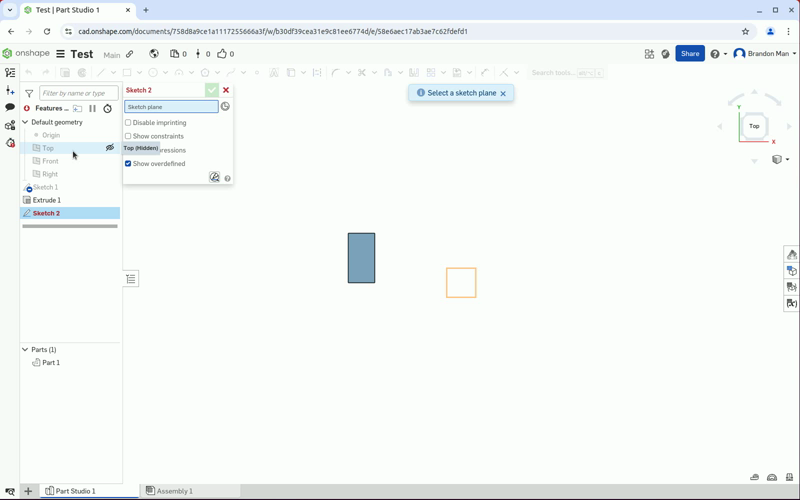
click(73, 150)
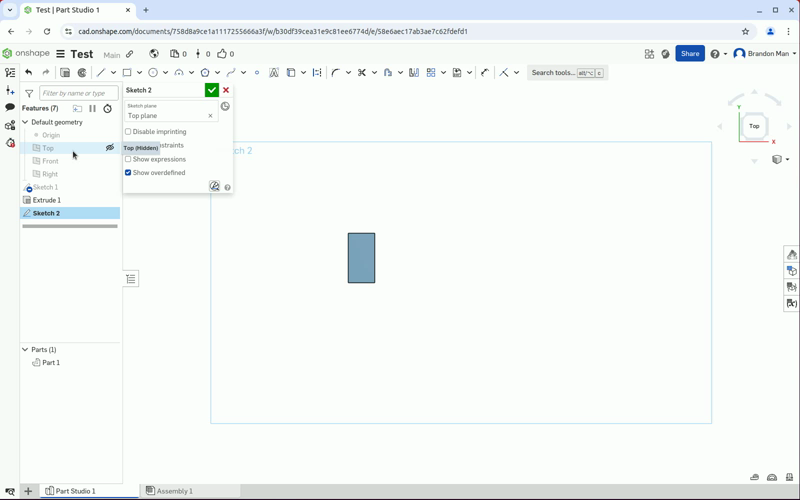
mouse_move(73, 352)
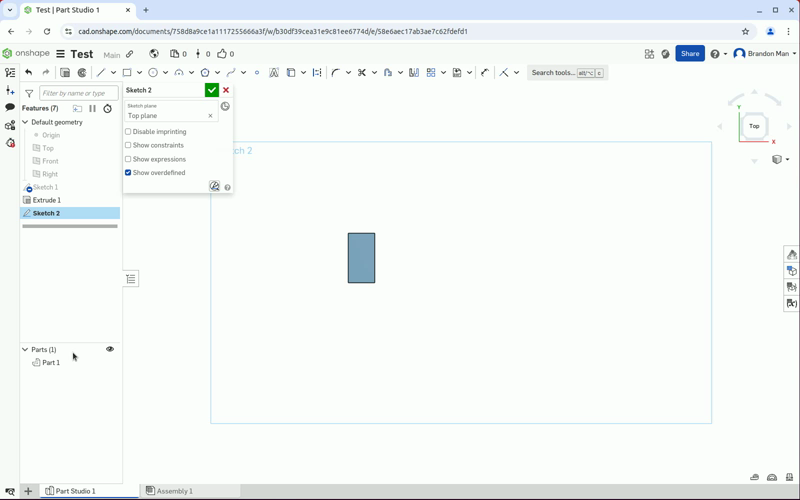
key(y)
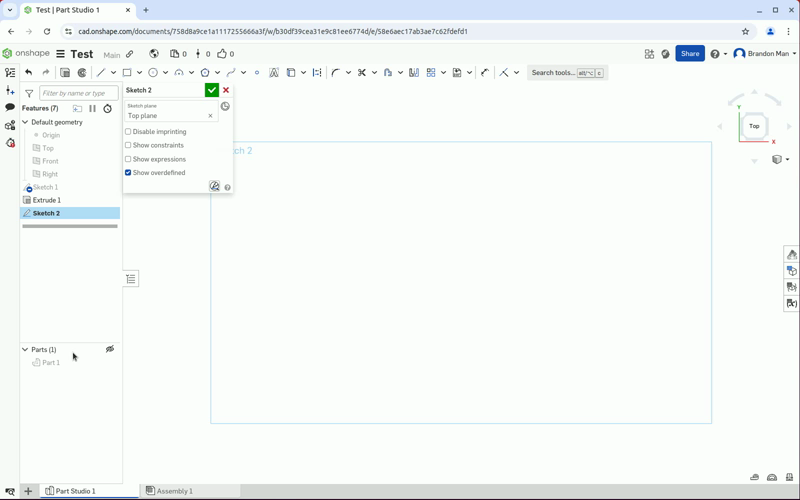
key(l)
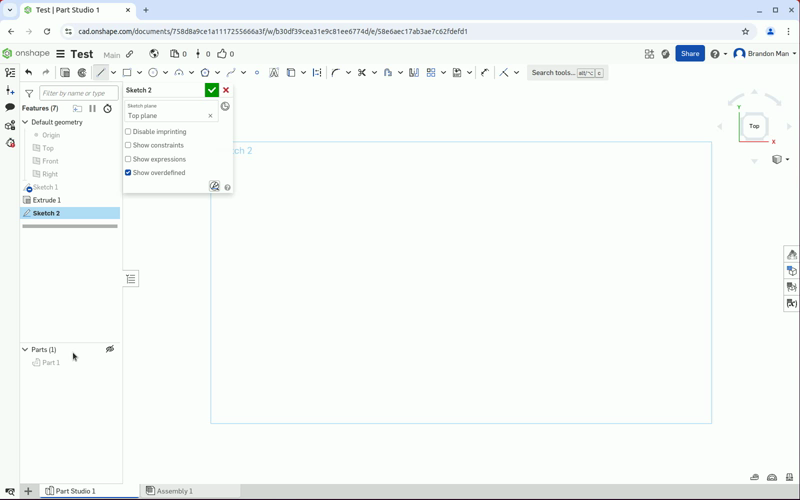
key_down(shift)
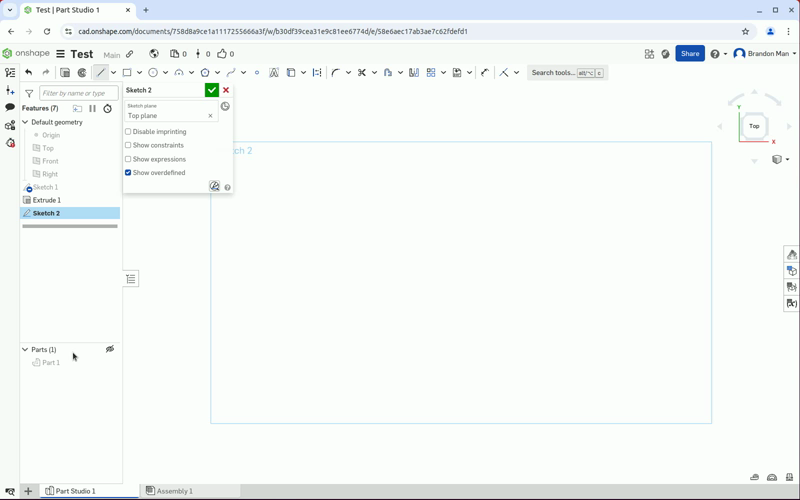
mouse_move(374, 282)
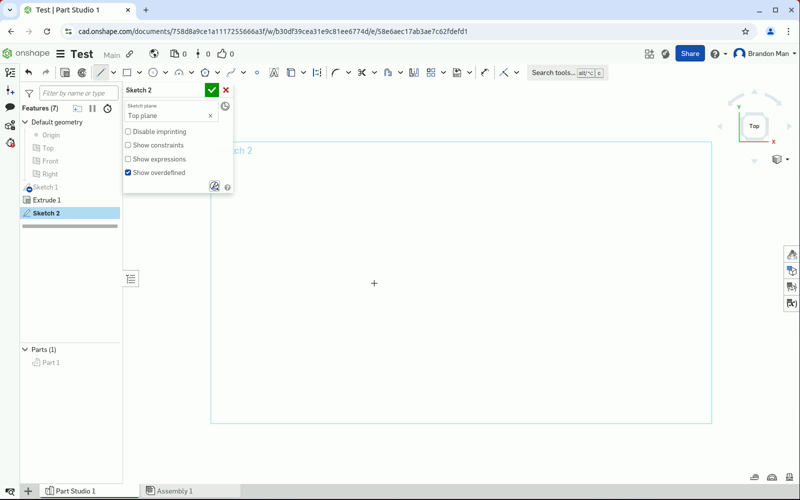
click(374, 282)
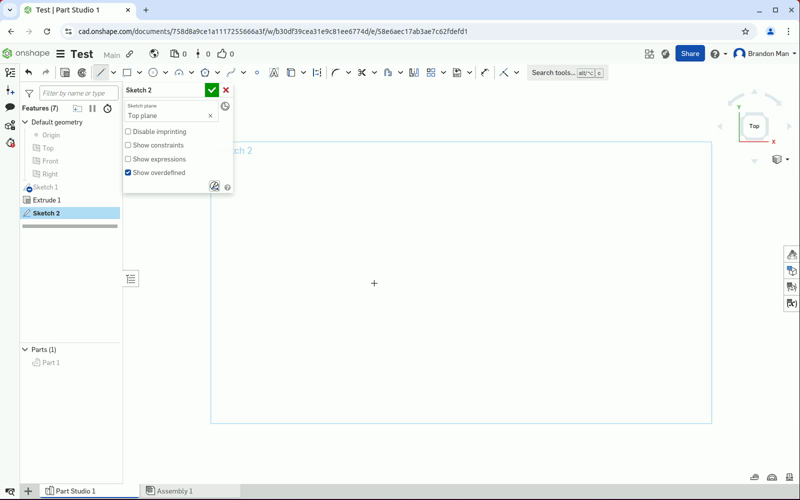
key_up(shift)
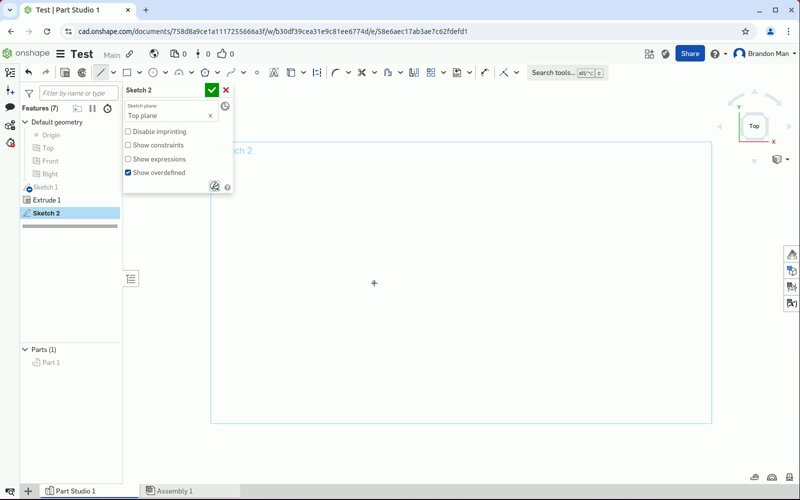
key_down(shift)
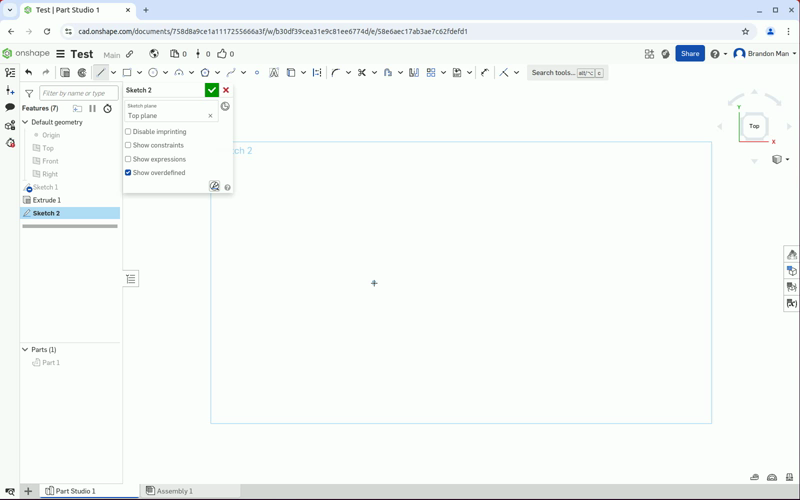
mouse_move(461, 282)
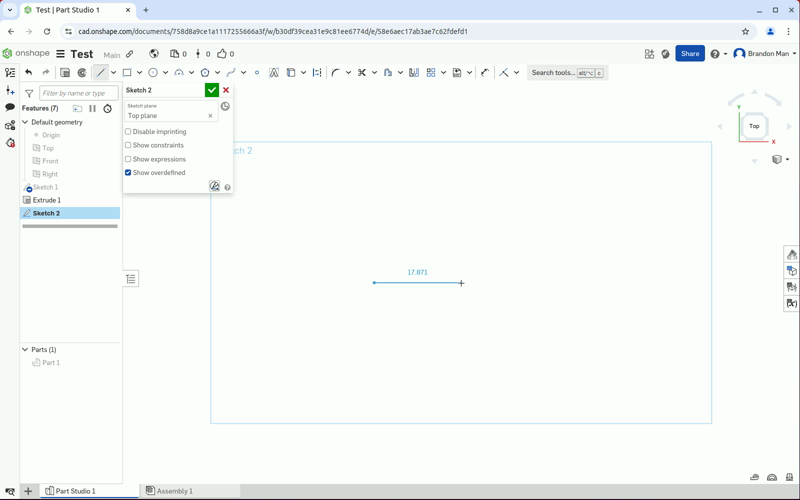
click(461, 282)
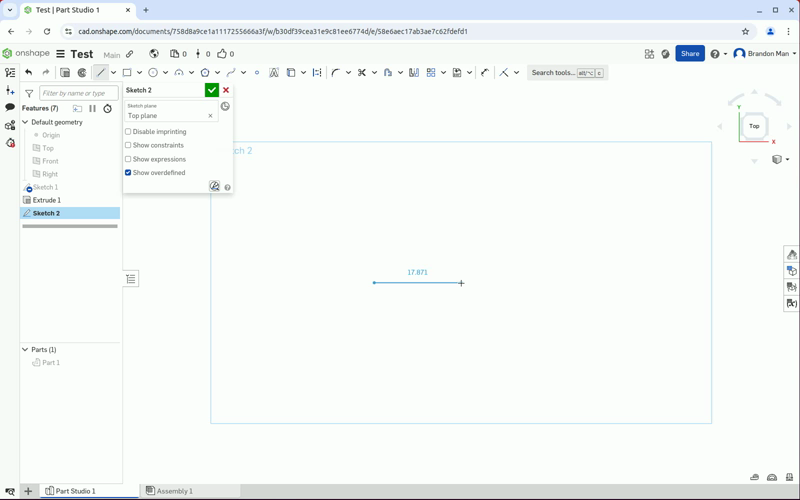
key_up(shift)
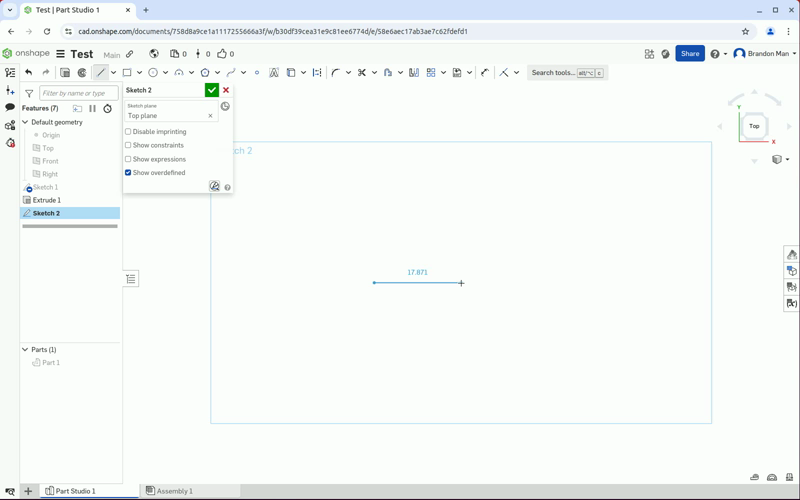
key_down(shift)
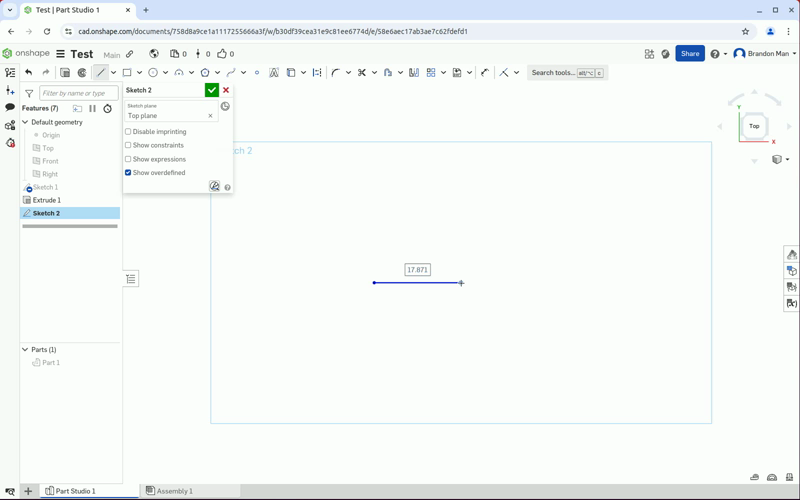
mouse_move(491, 282)
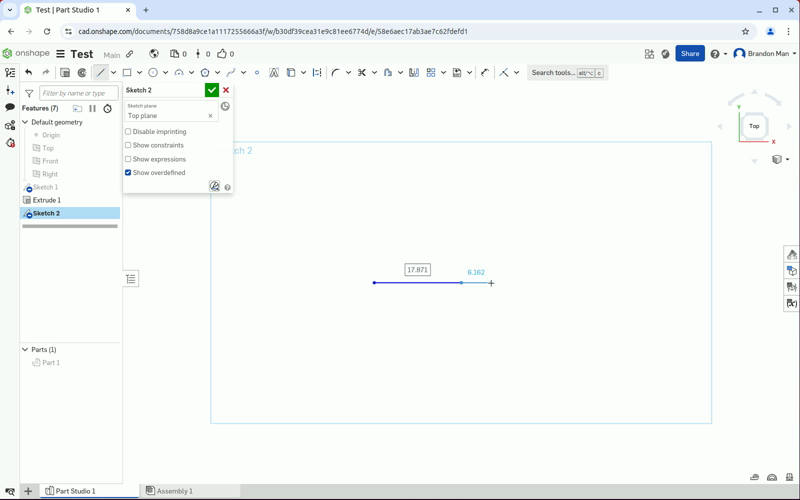
mouse_move(461, 233)
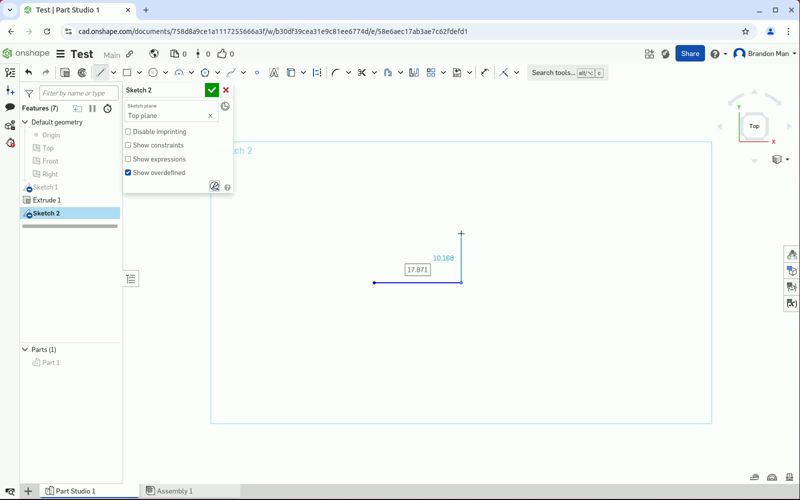
click(461, 233)
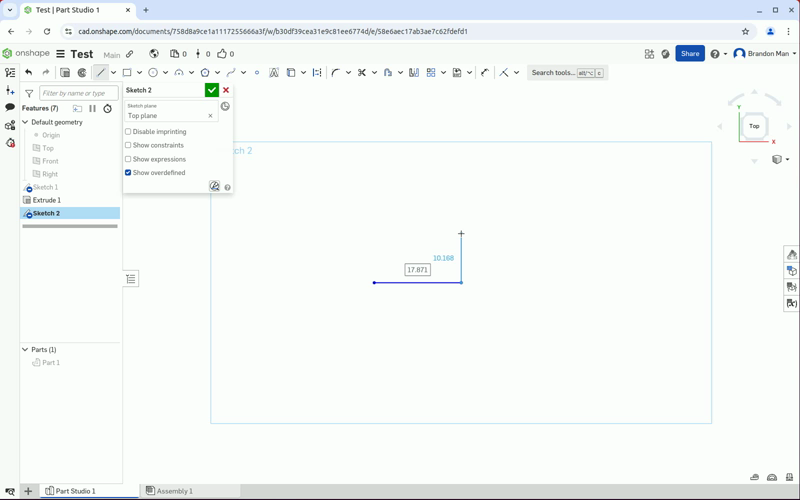
key_up(shift)
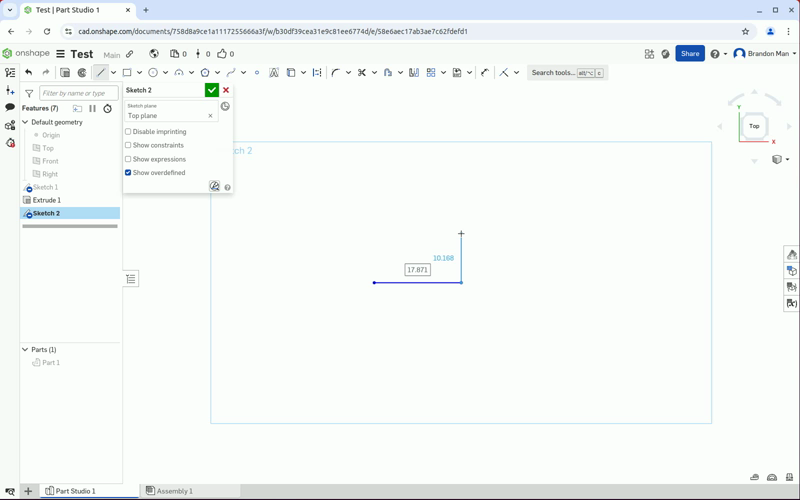
key_down(shift)
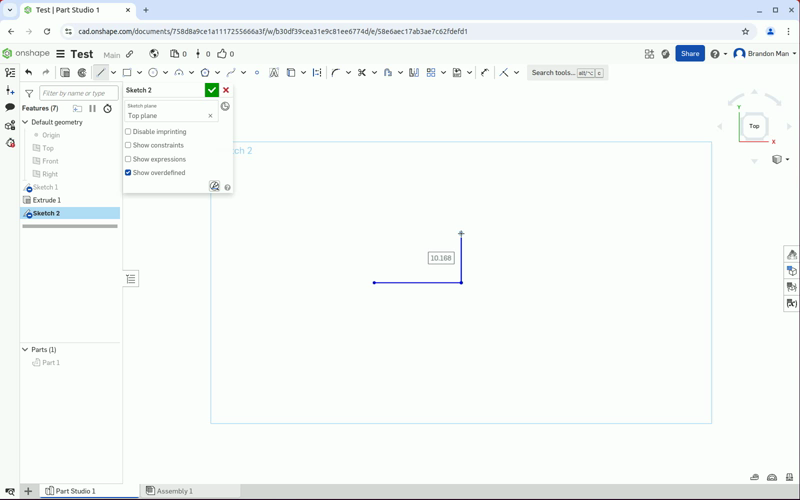
mouse_move(374, 233)
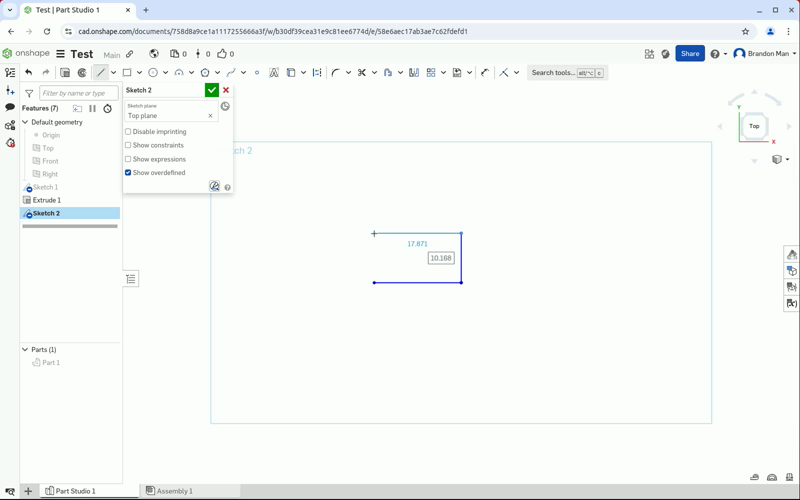
click(374, 233)
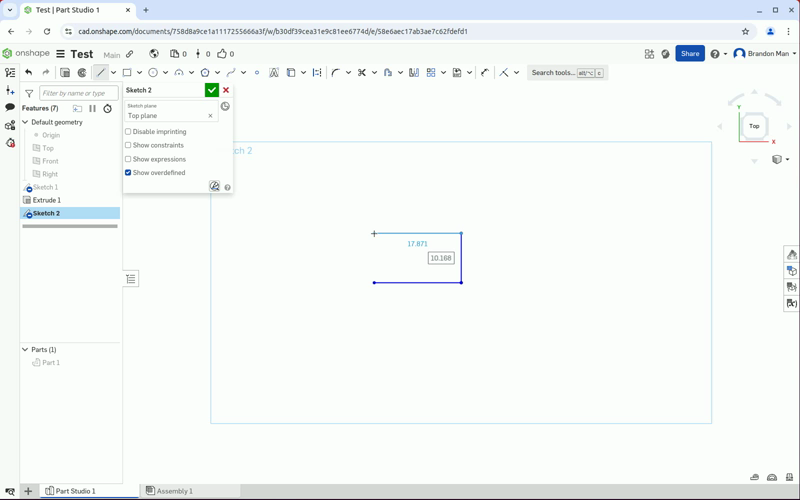
key_up(shift)
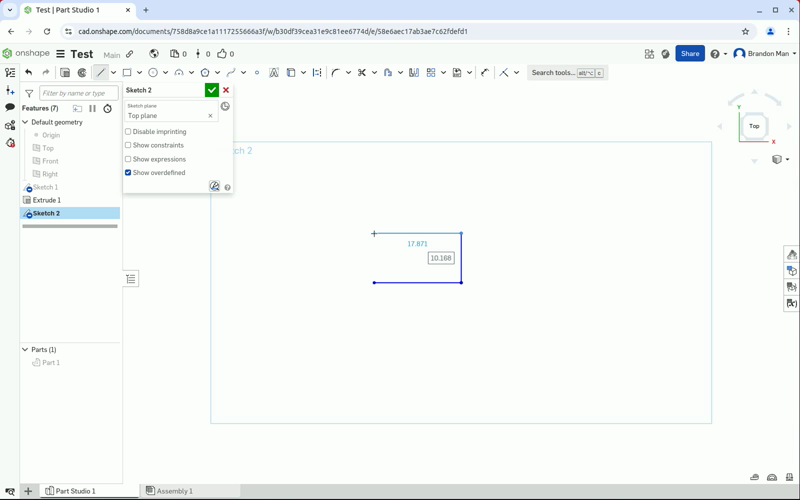
mouse_move(404, 233)
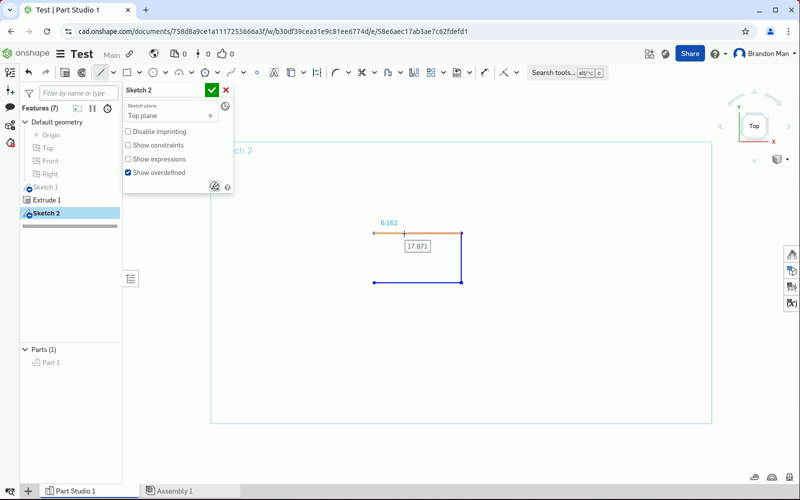
key_down(shift)
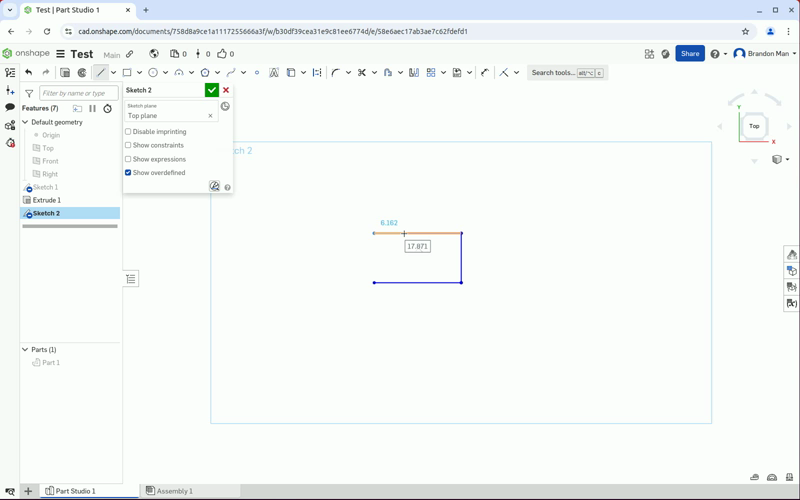
mouse_move(374, 282)
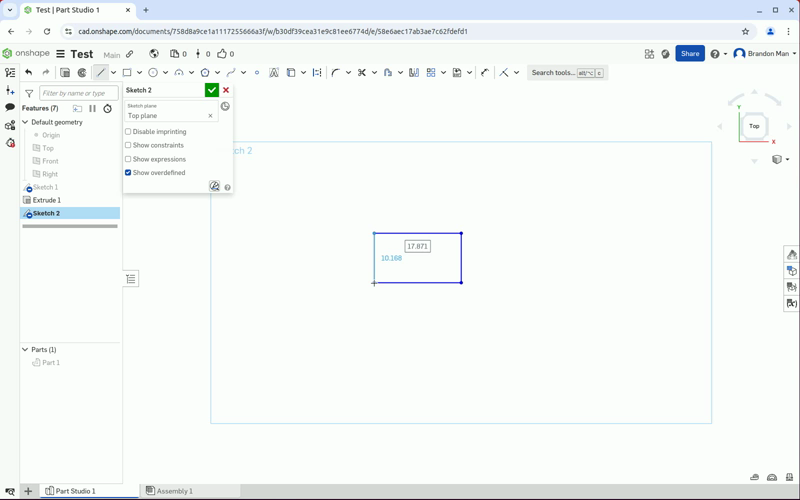
key_up(shift)
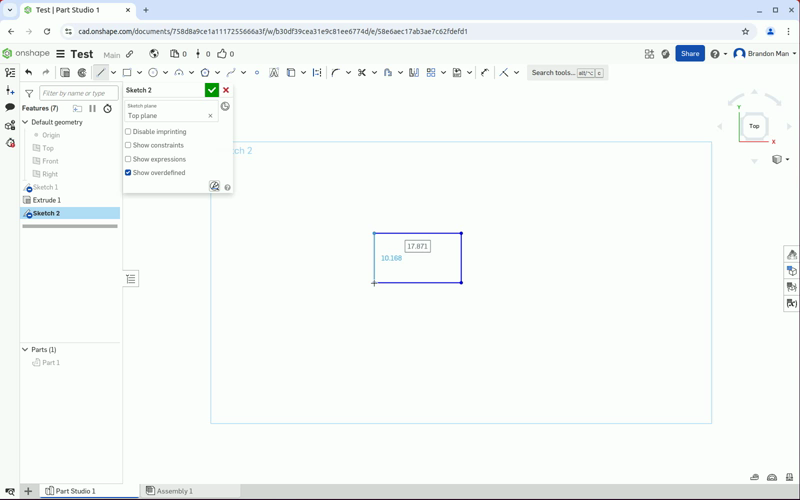
click(374, 282)
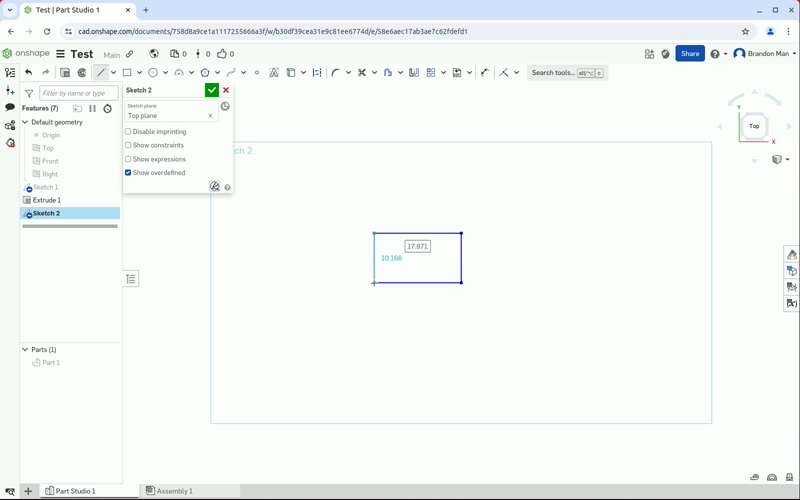
key(esc)
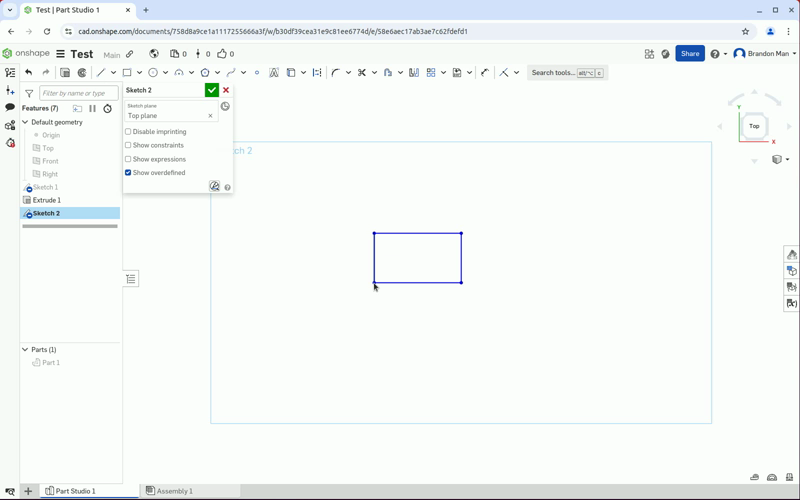
mouse_move(451, 260)
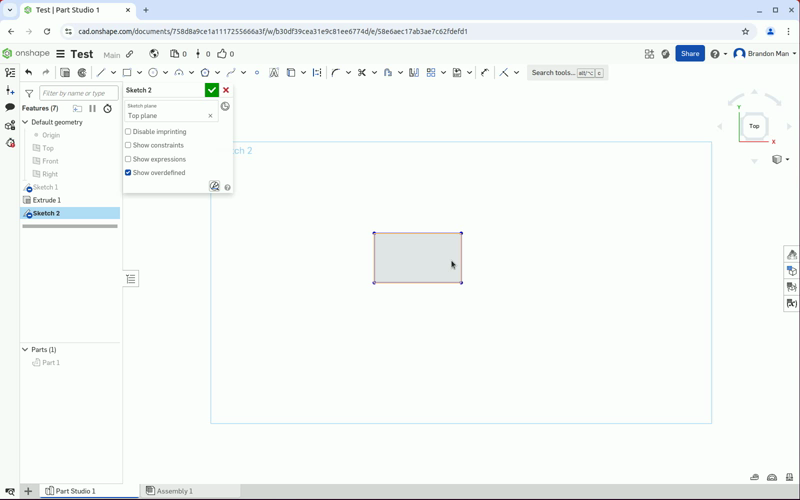
click(451, 260)
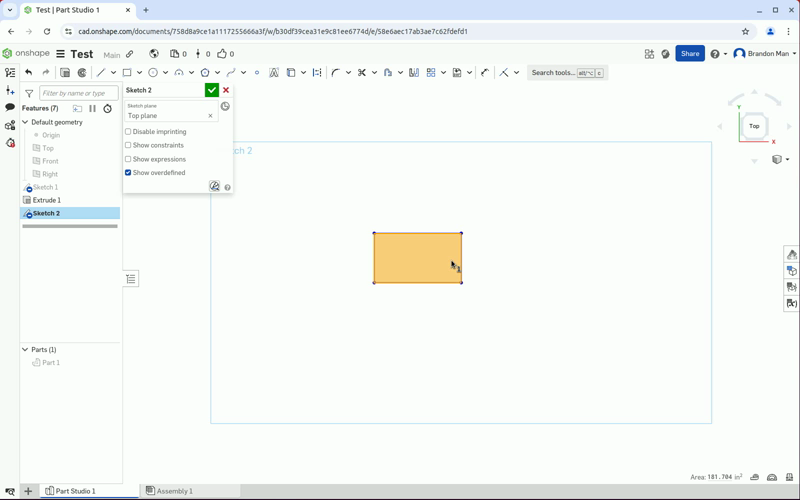
mouse_move(73, 352)
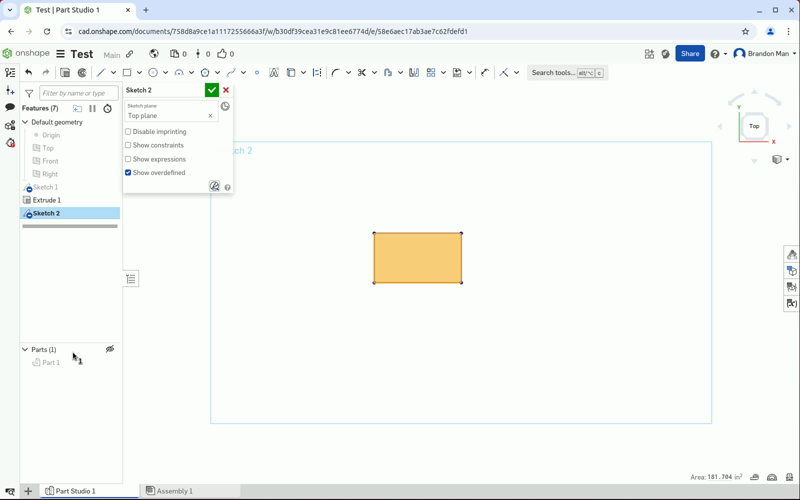
key(shift+y)
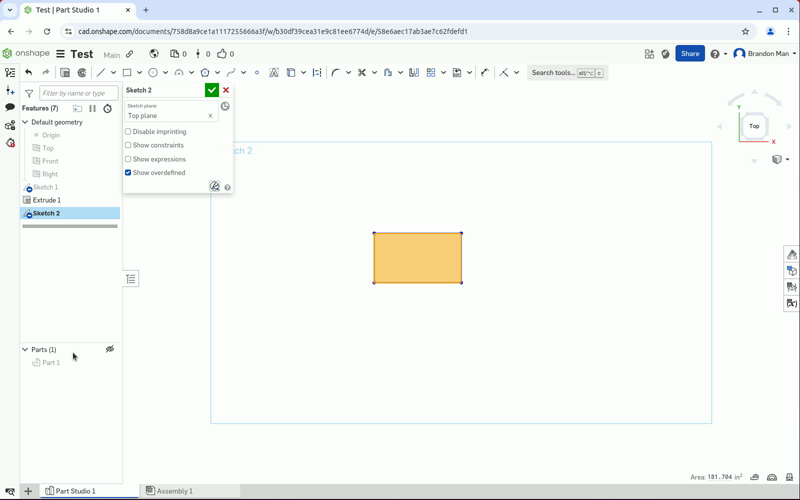
key(shift+e)
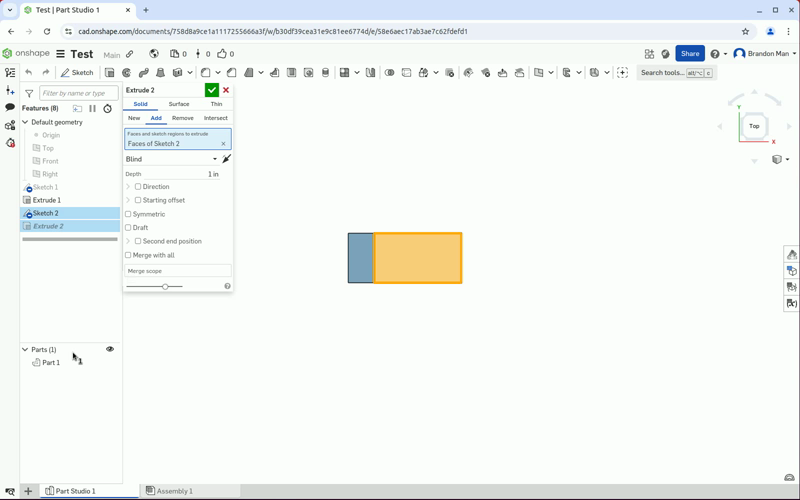
mouse_move(143, 106)
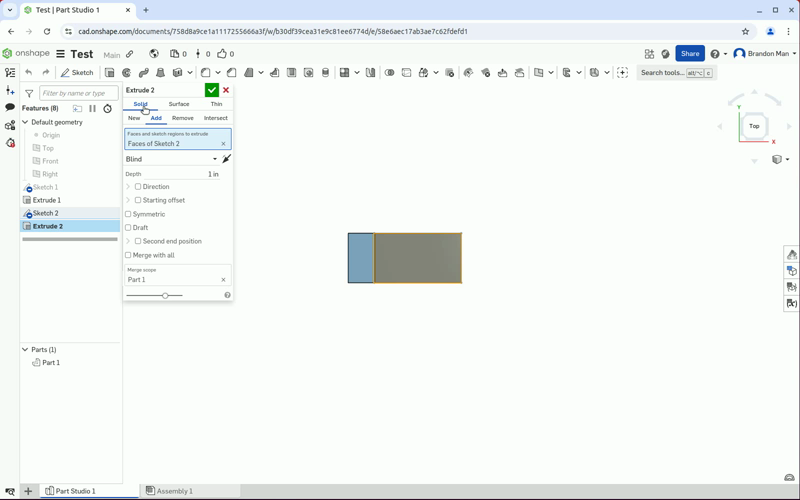
click(143, 106)
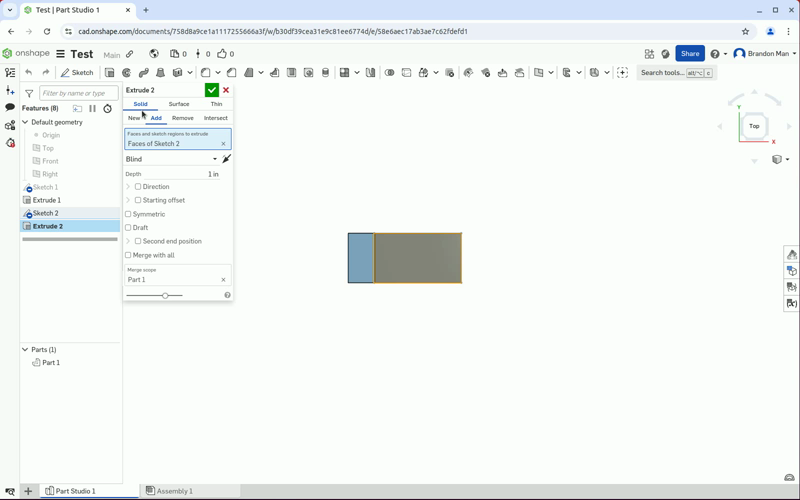
mouse_move(137, 120)
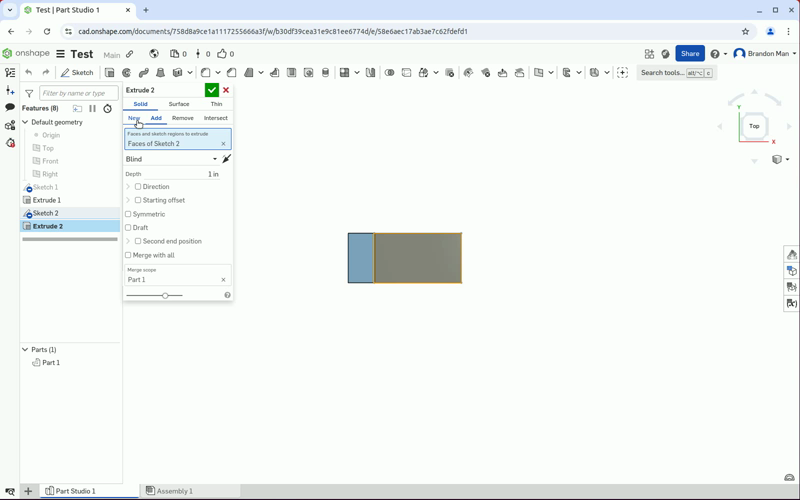
click(137, 120)
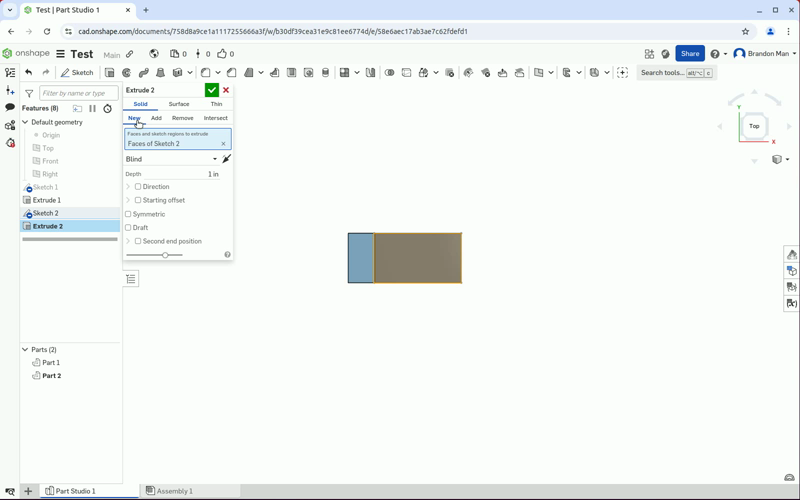
key(tab, 4)
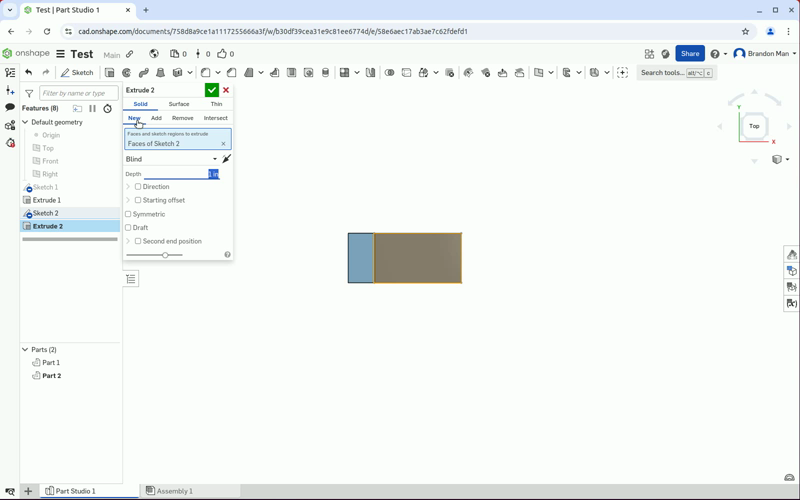
text(1.444)
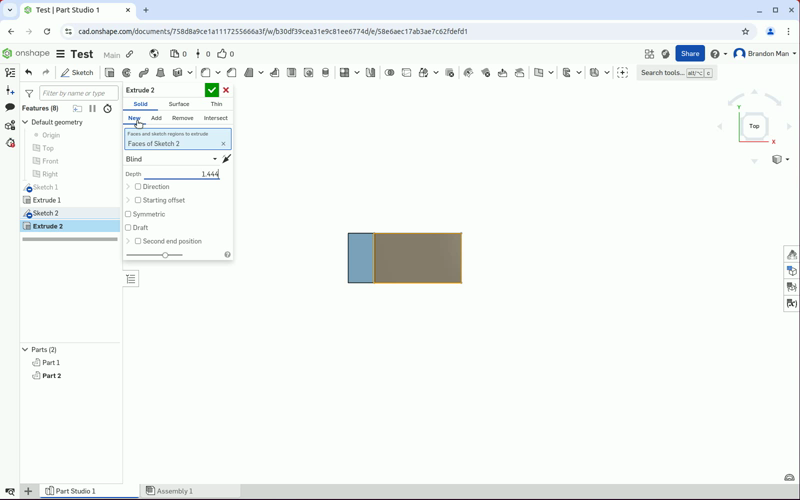
key(enter)
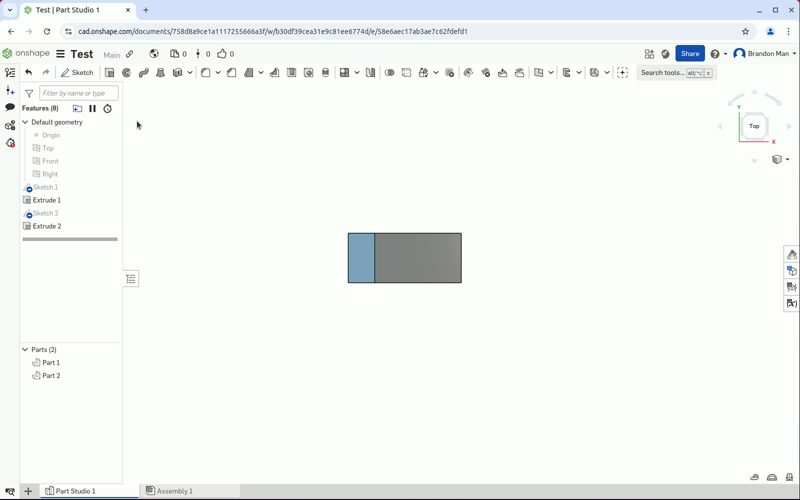
key(shift+h)
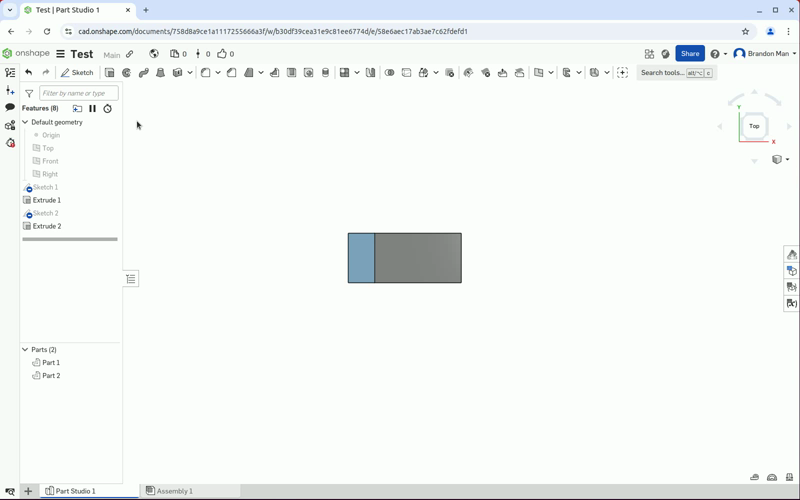
key(shift+h)
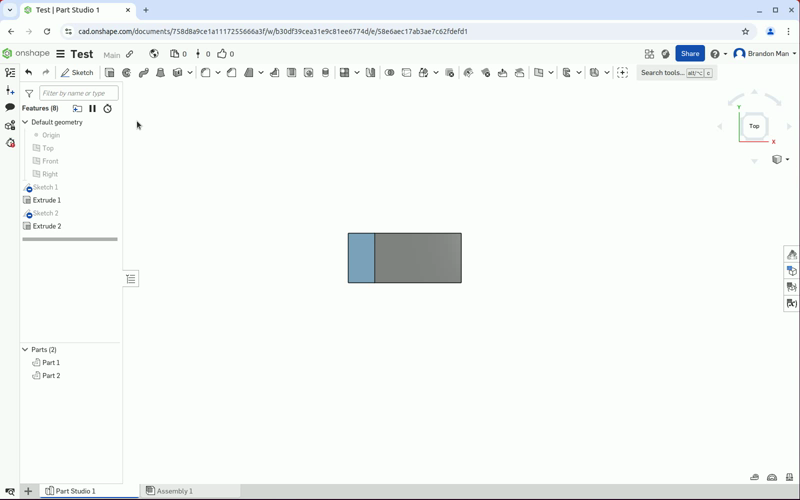
mouse_move(73, 189)
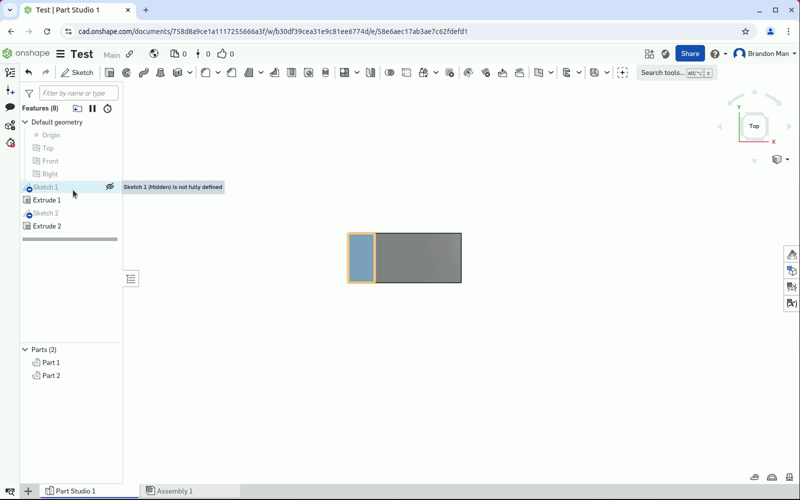
click(73, 189)
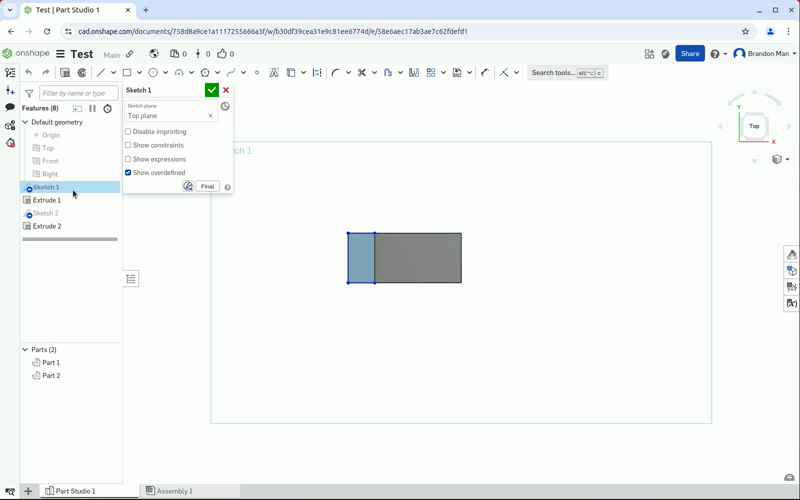
mouse_move(229, 92)
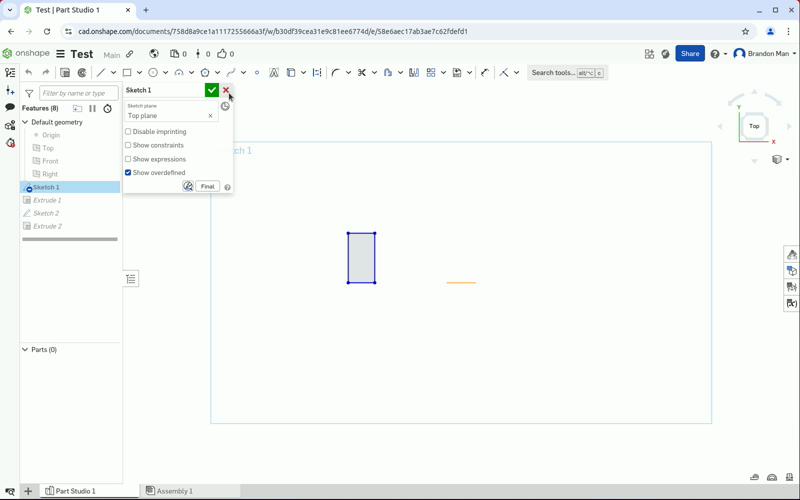
click(229, 92)
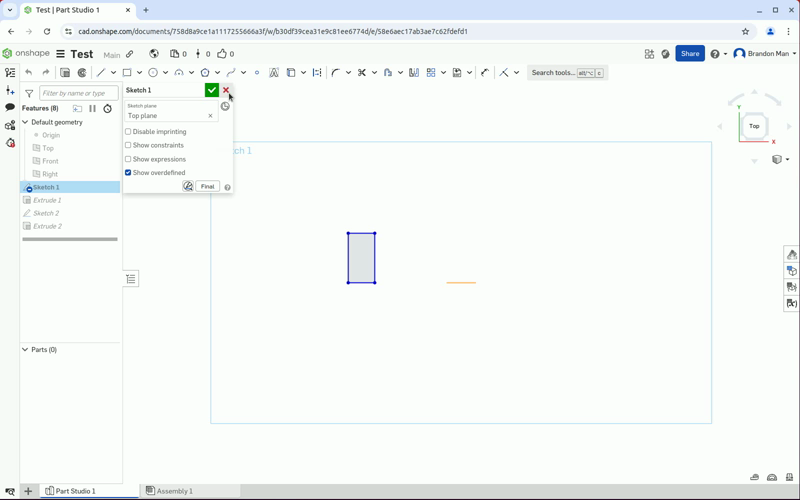
key(shift+s)
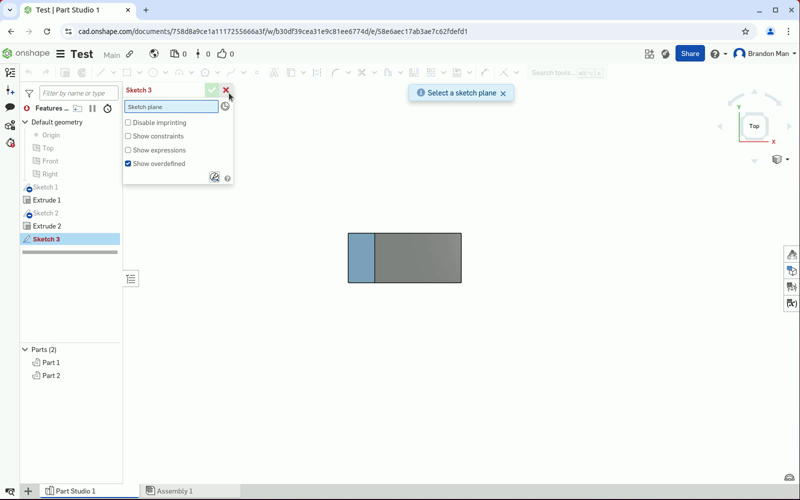
mouse_move(73, 150)
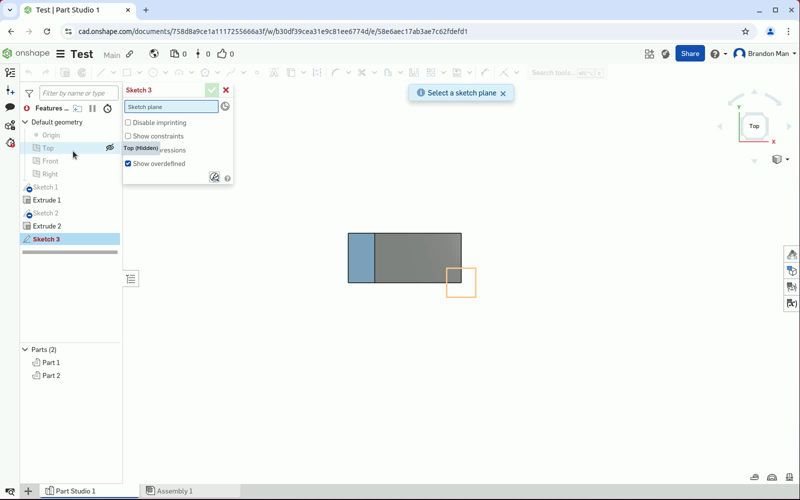
click(73, 150)
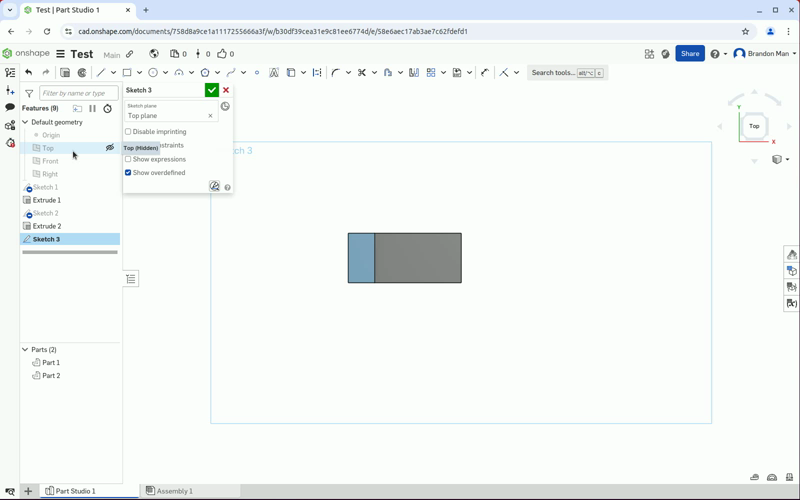
mouse_move(73, 352)
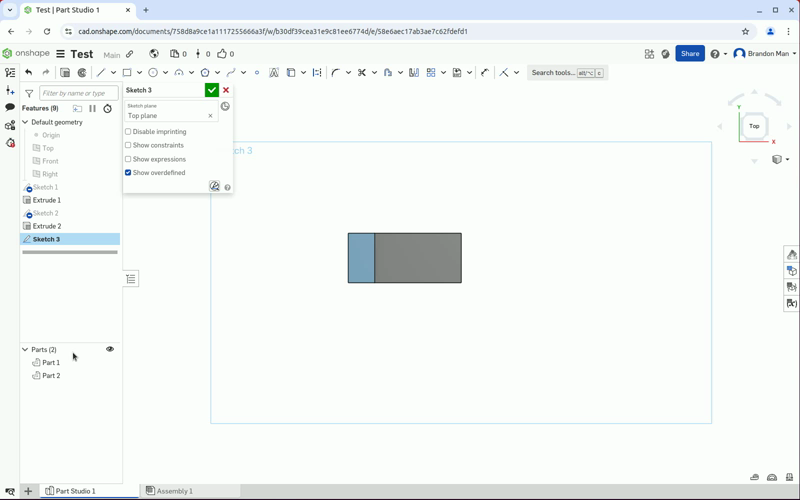
key(y)
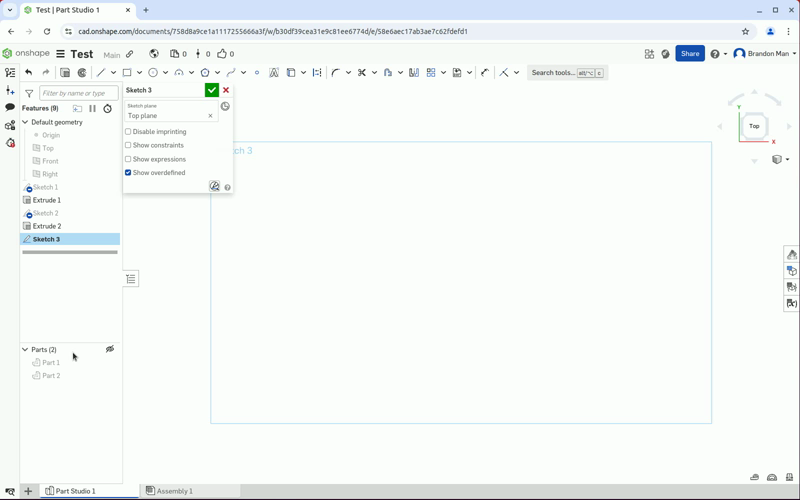
key(l)
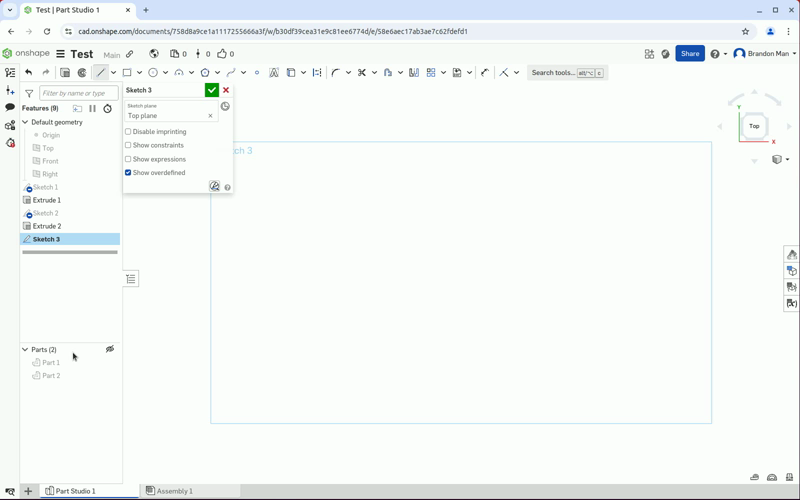
key_down(shift)
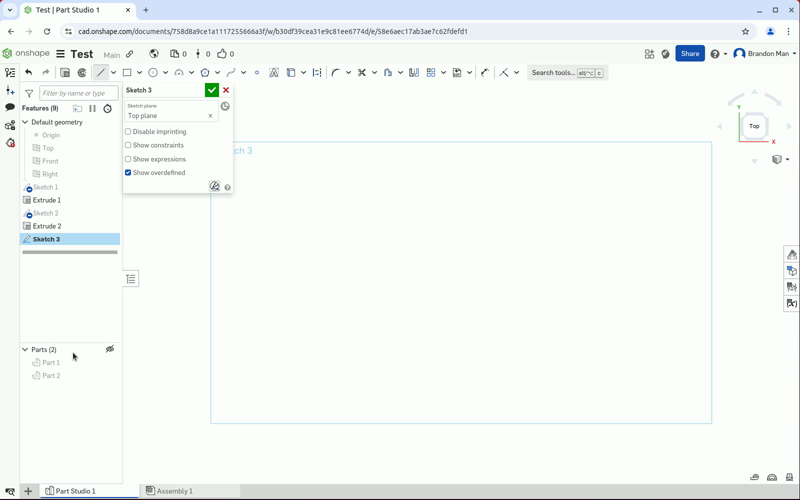
mouse_move(460, 282)
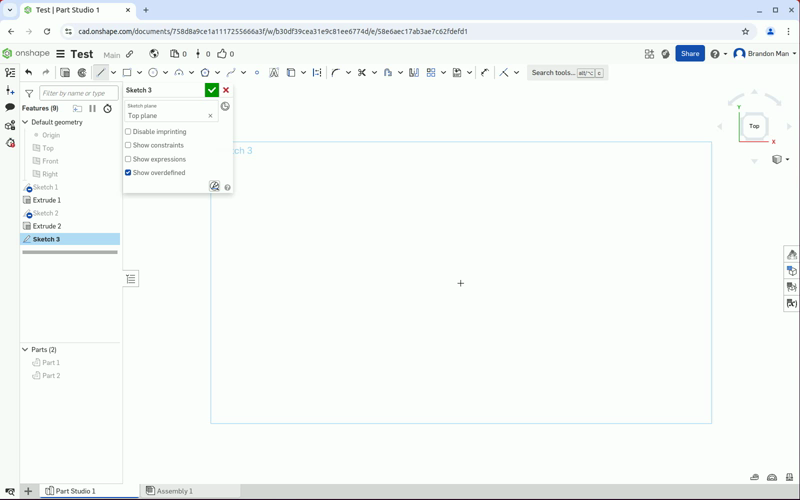
click(460, 282)
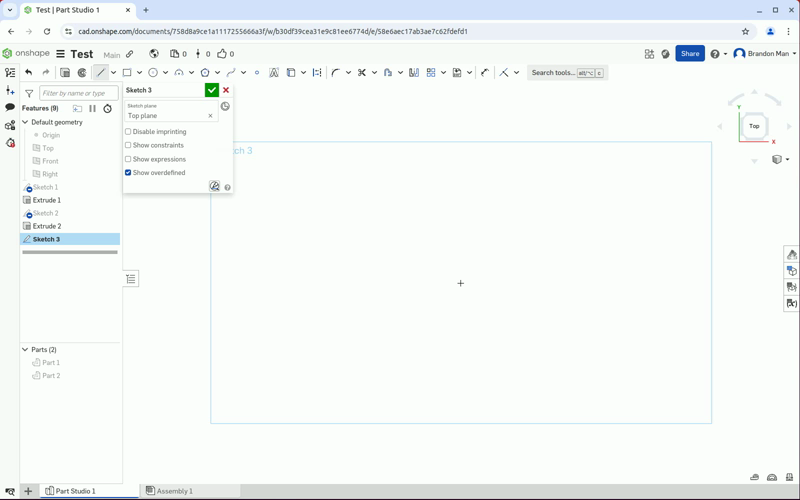
key_up(shift)
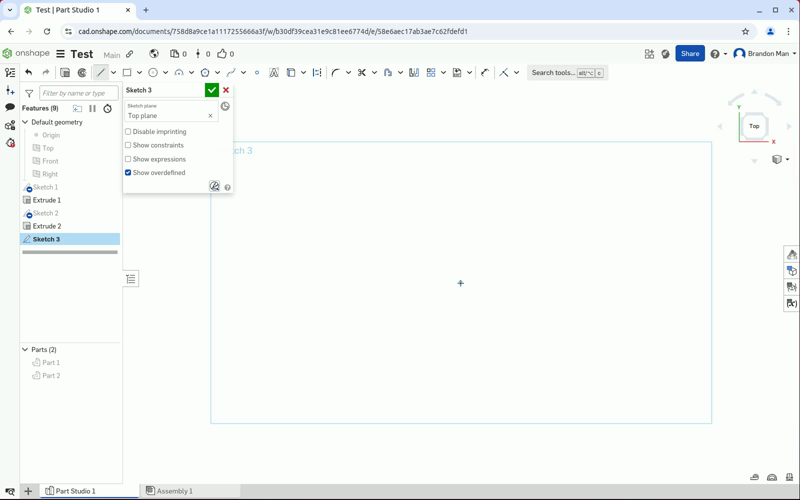
key_down(shift)
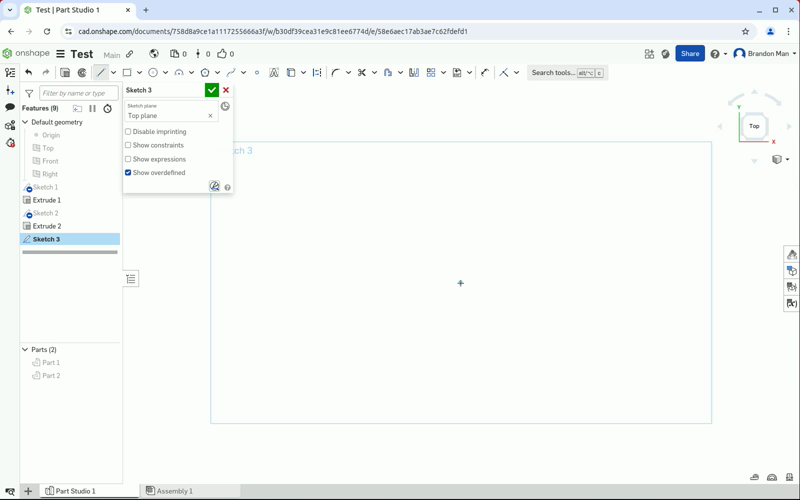
mouse_move(490, 282)
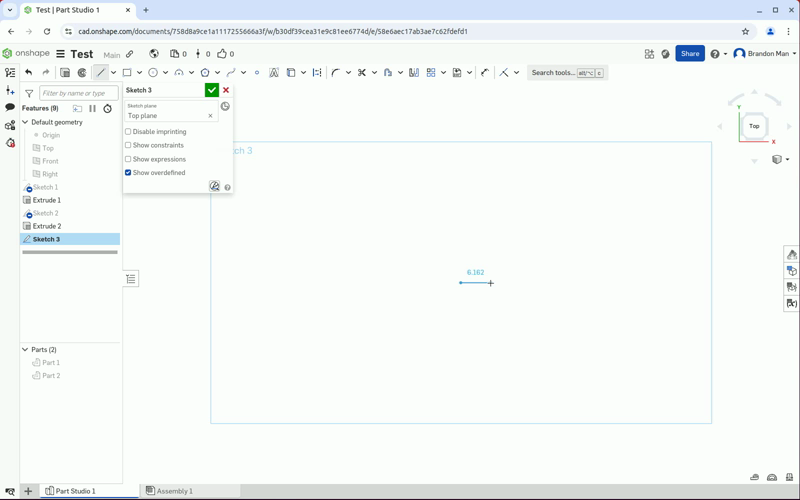
mouse_move(476, 282)
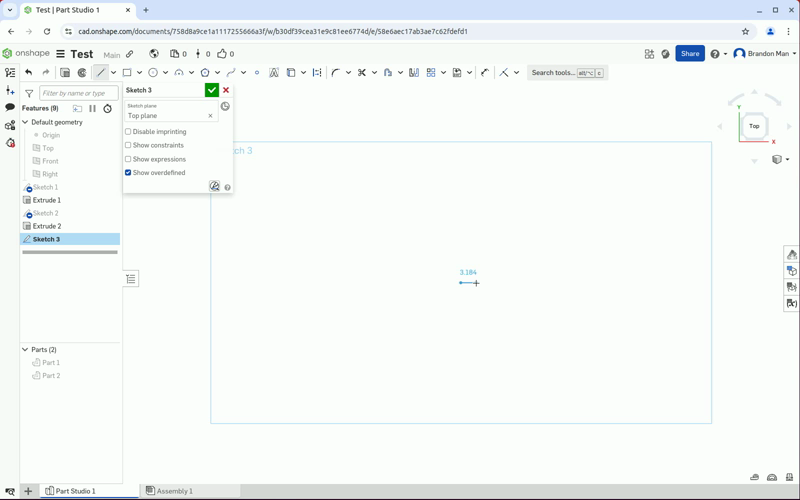
click(476, 282)
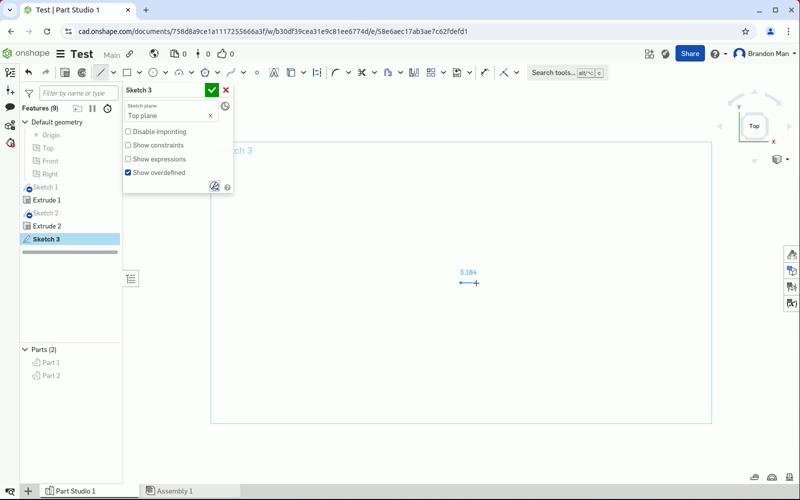
key_up(shift)
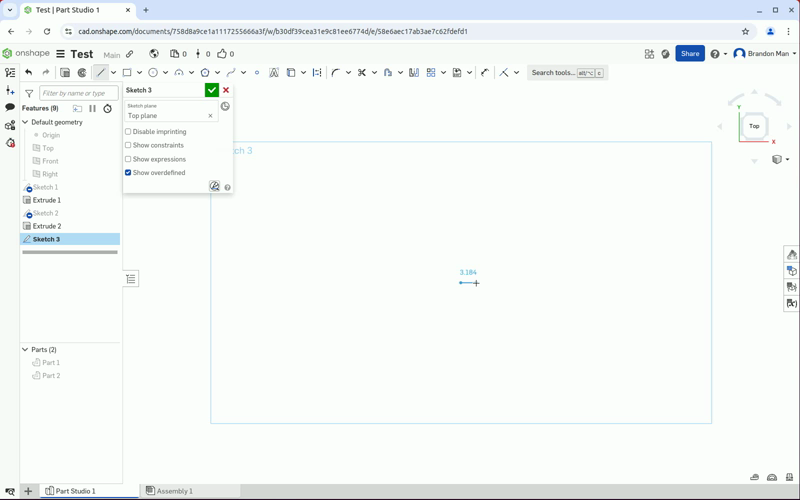
key_down(shift)
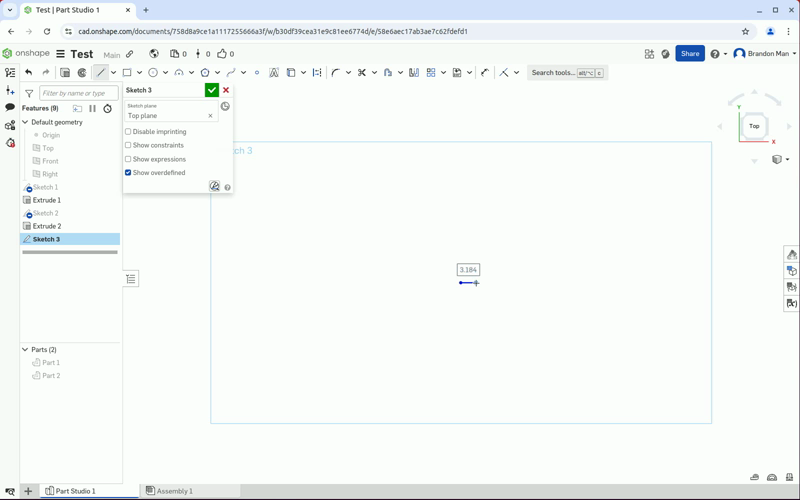
mouse_move(506, 282)
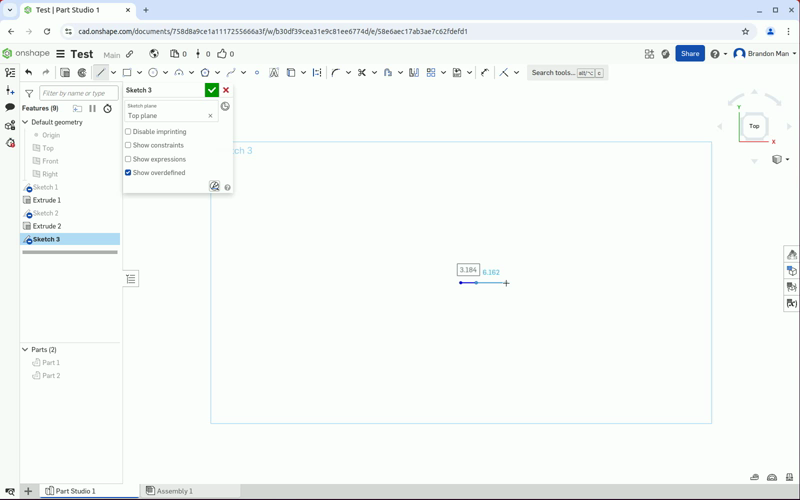
mouse_move(476, 233)
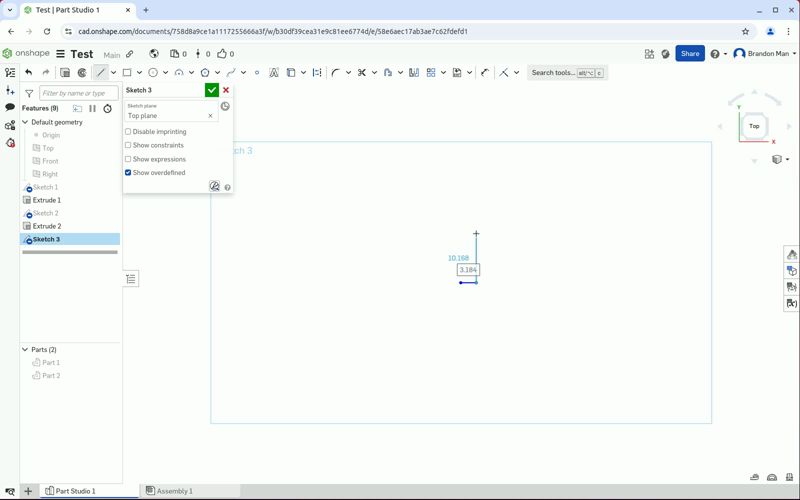
click(476, 233)
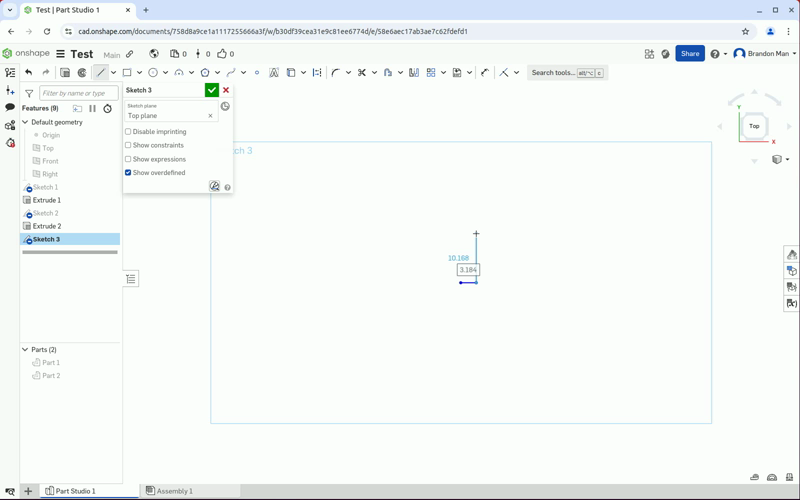
key_up(shift)
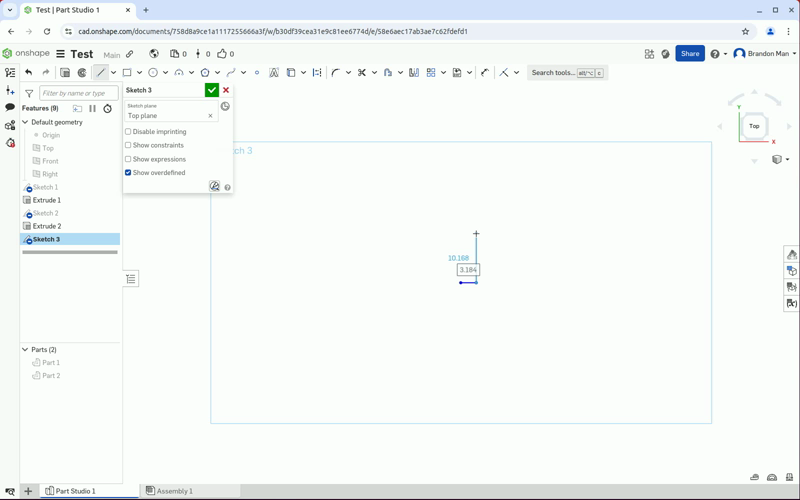
key_down(shift)
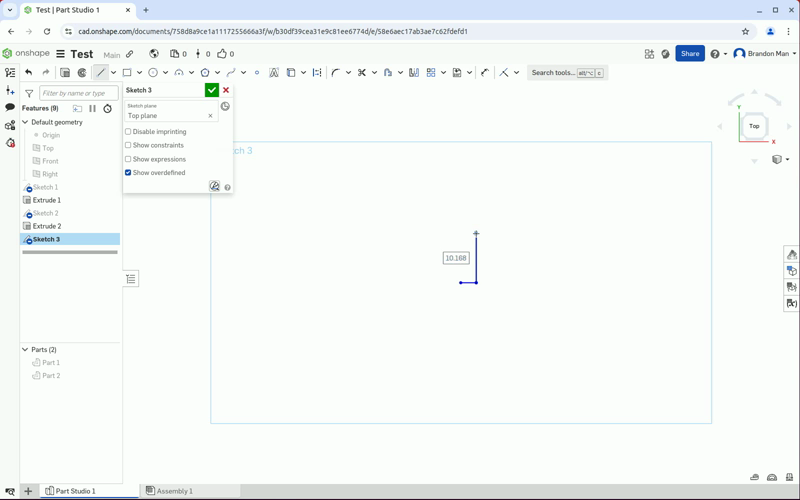
mouse_move(506, 233)
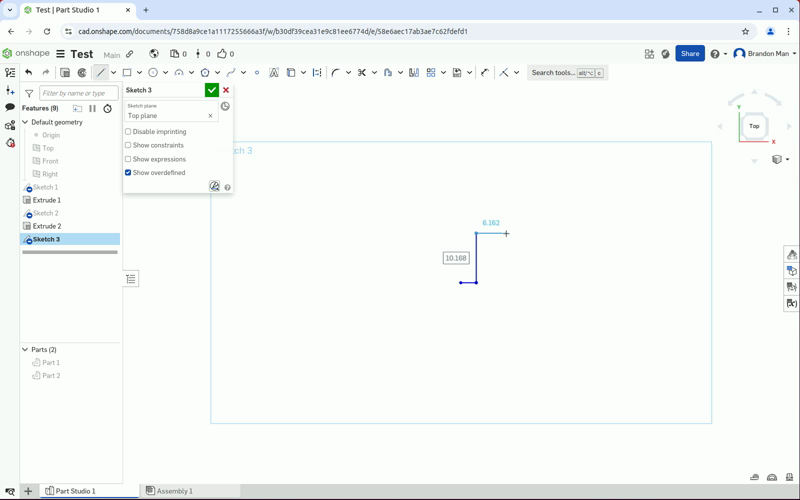
mouse_move(460, 233)
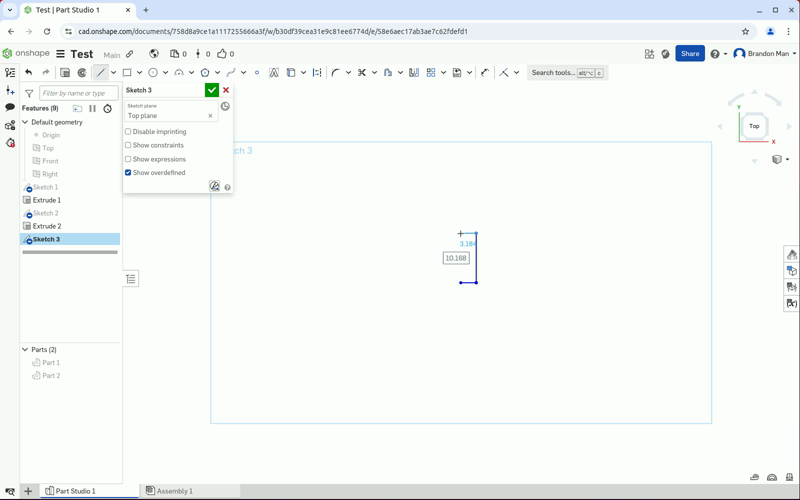
click(460, 233)
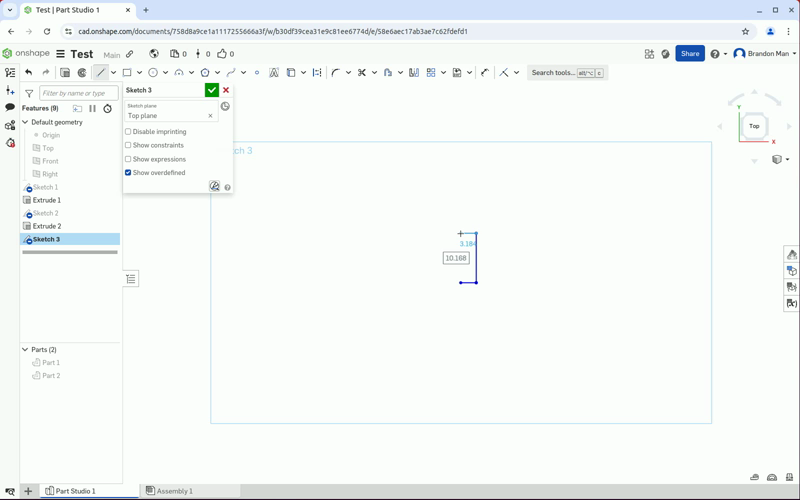
key_up(shift)
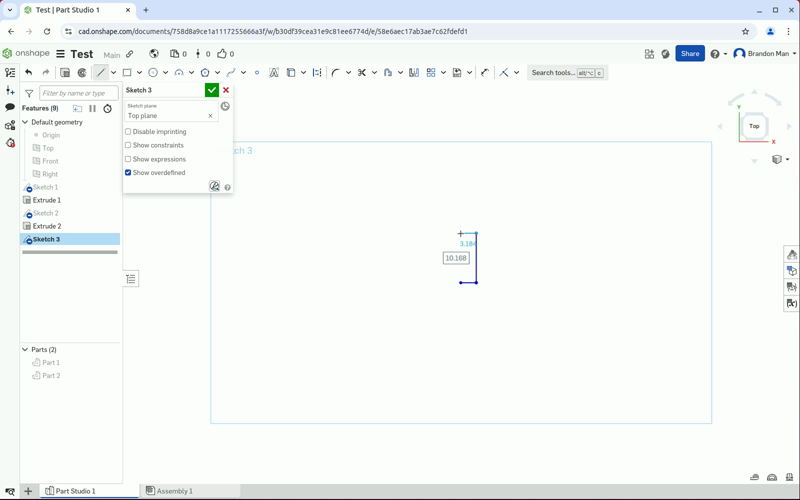
mouse_move(490, 233)
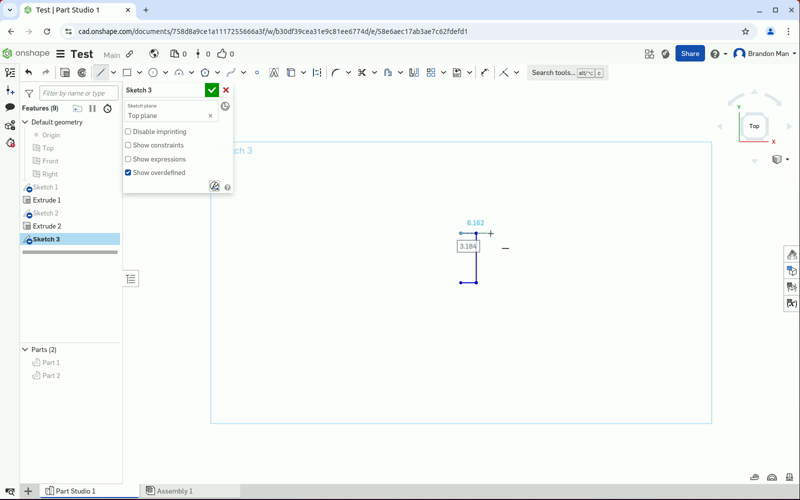
key_down(shift)
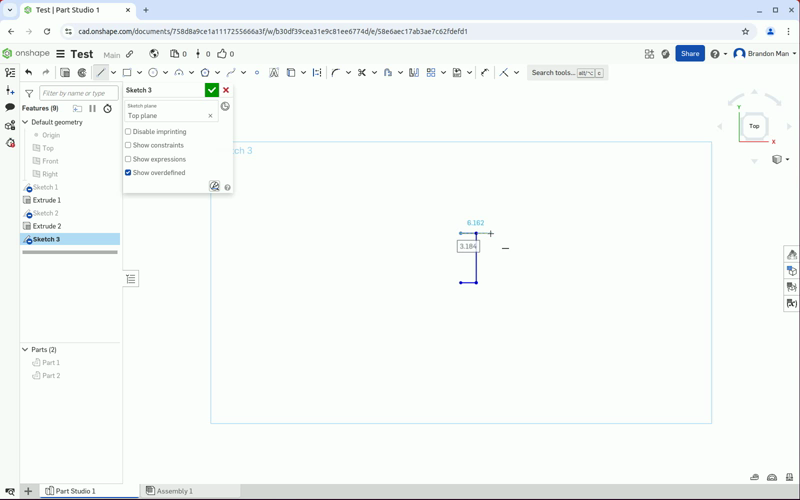
mouse_move(460, 282)
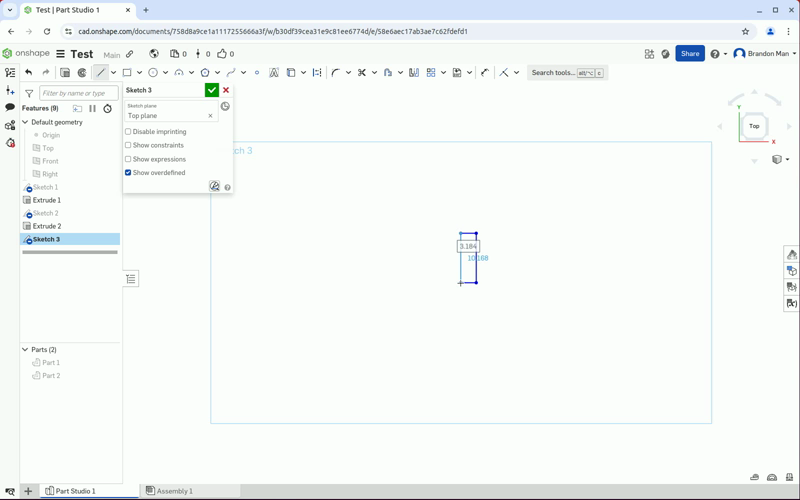
key_up(shift)
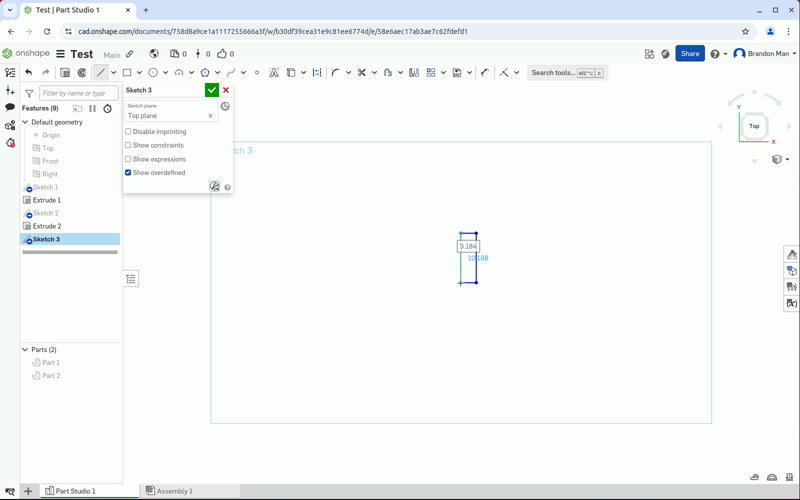
click(460, 282)
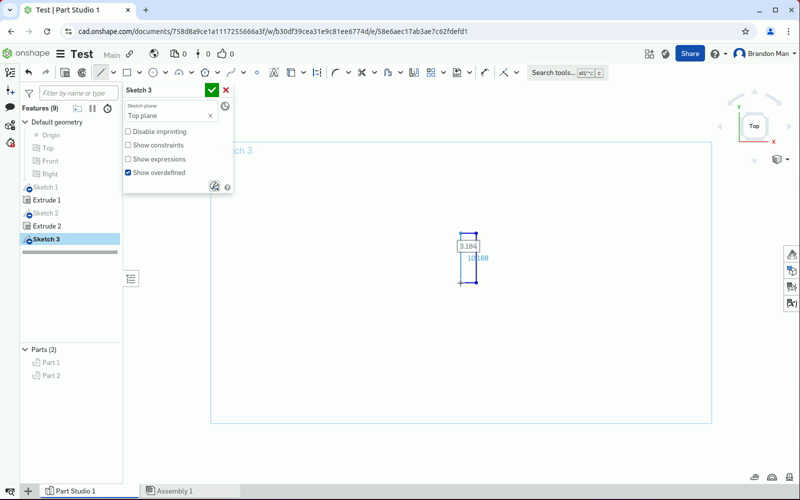
key(esc)
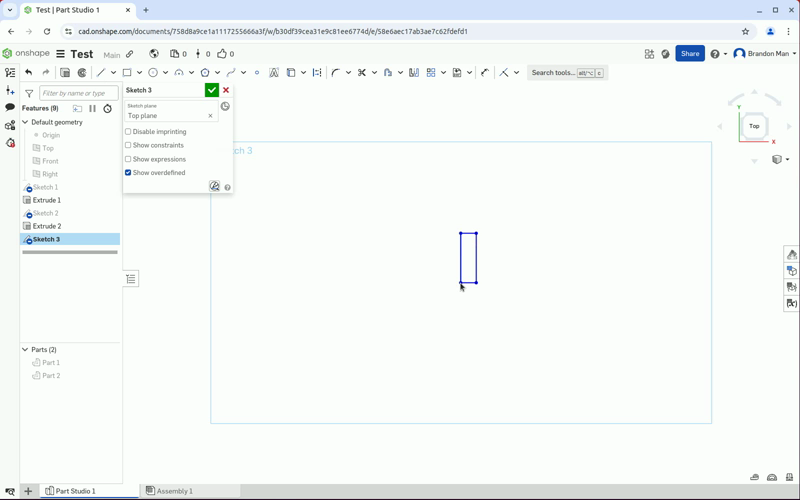
mouse_move(465, 254)
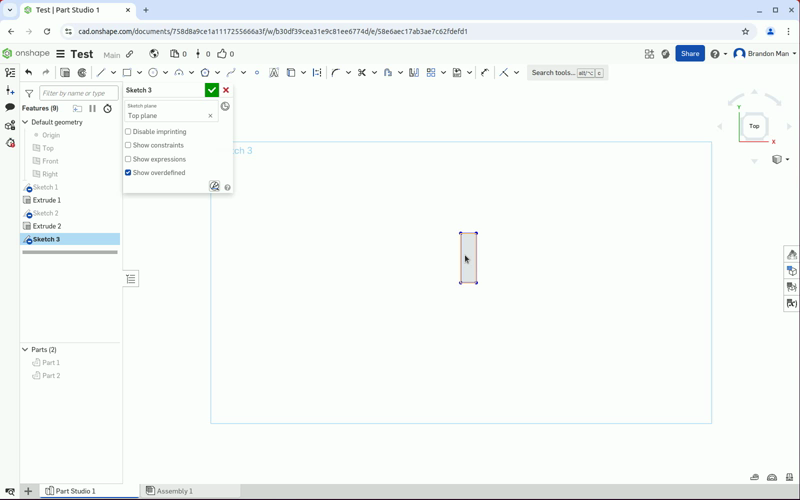
scroll(6)
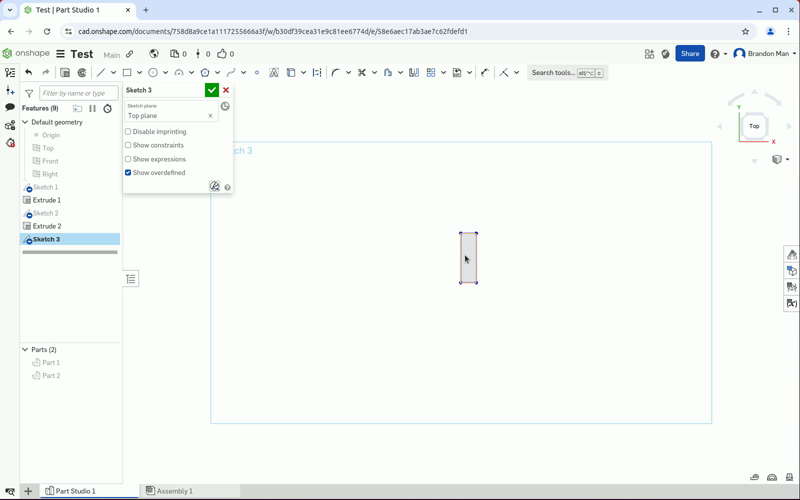
scroll(6)
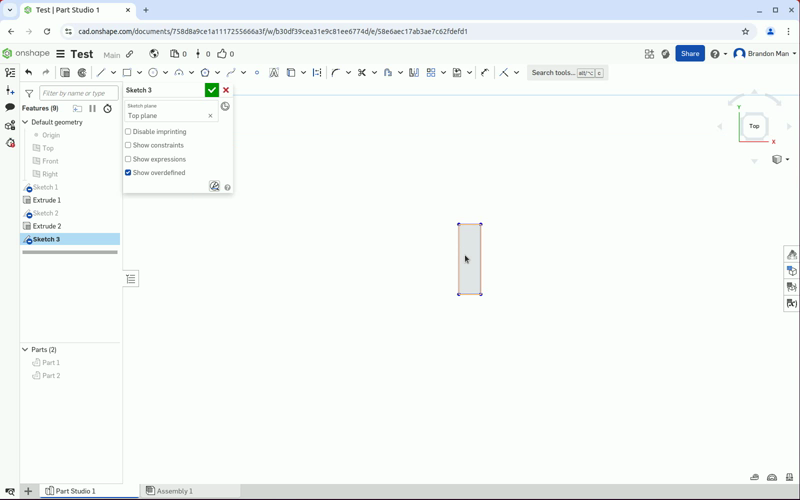
scroll(6)
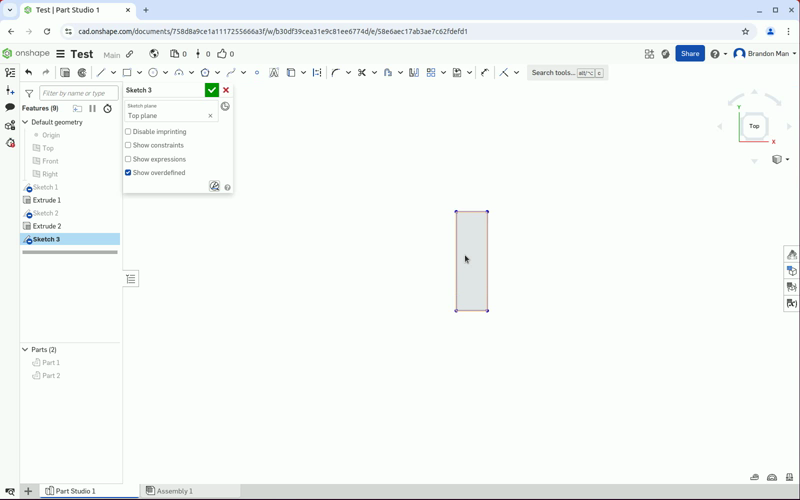
scroll(6)
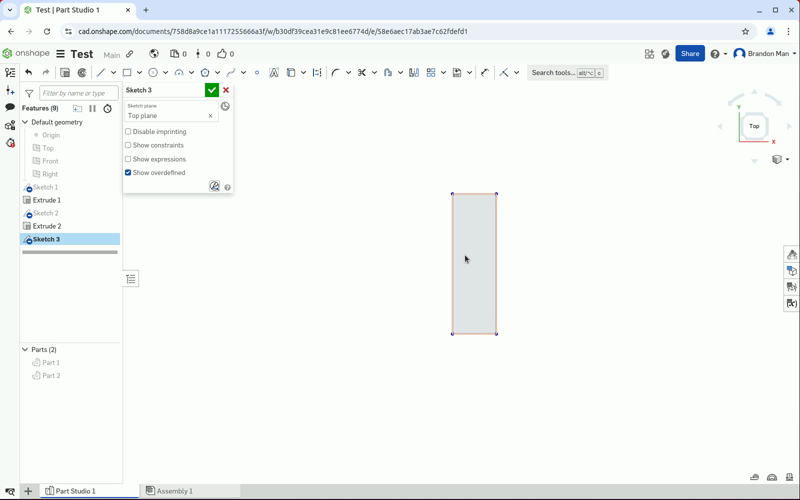
scroll(6)
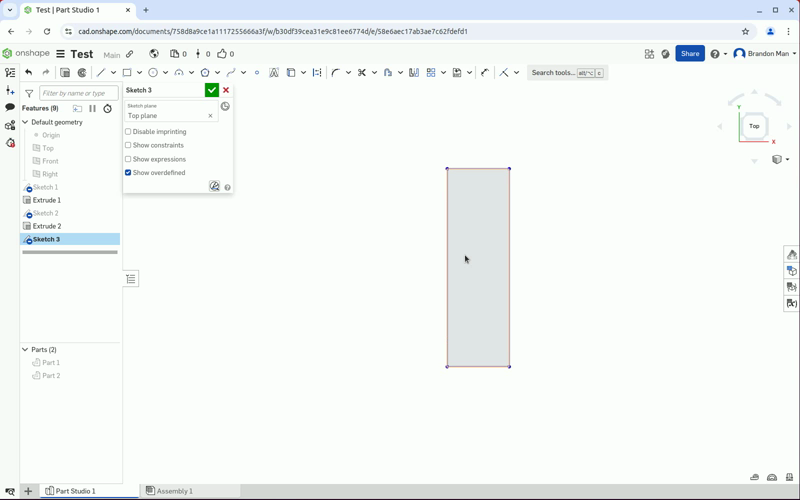
scroll(6)
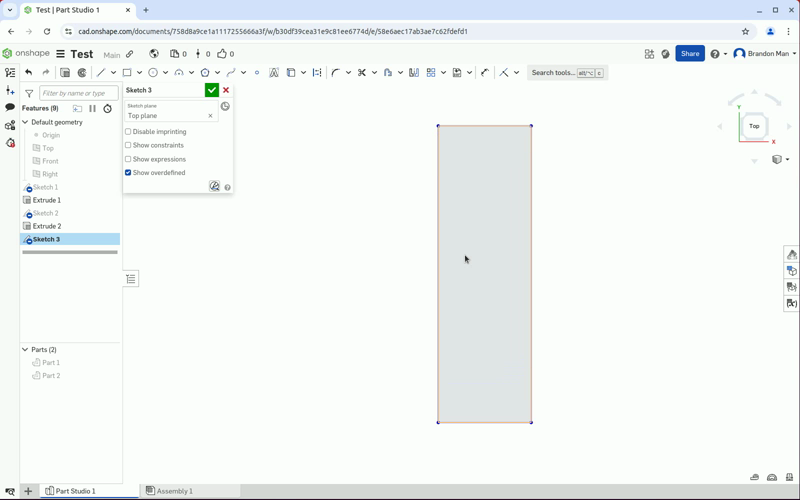
scroll(6)
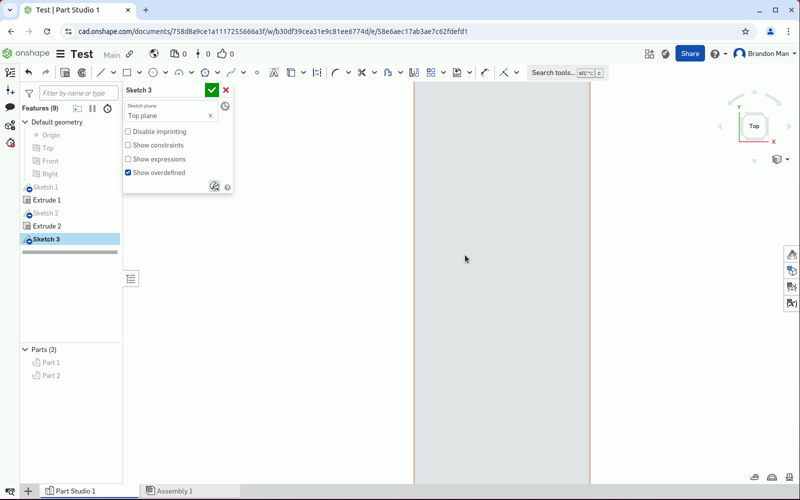
click(465, 254)
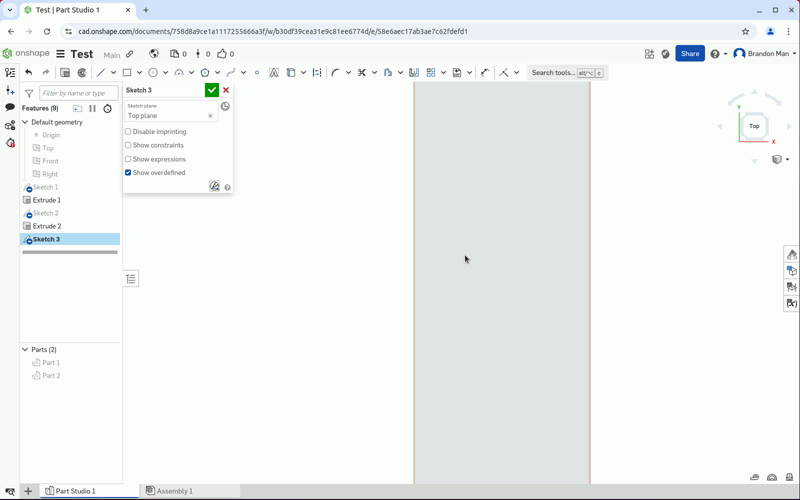
scroll(-6)
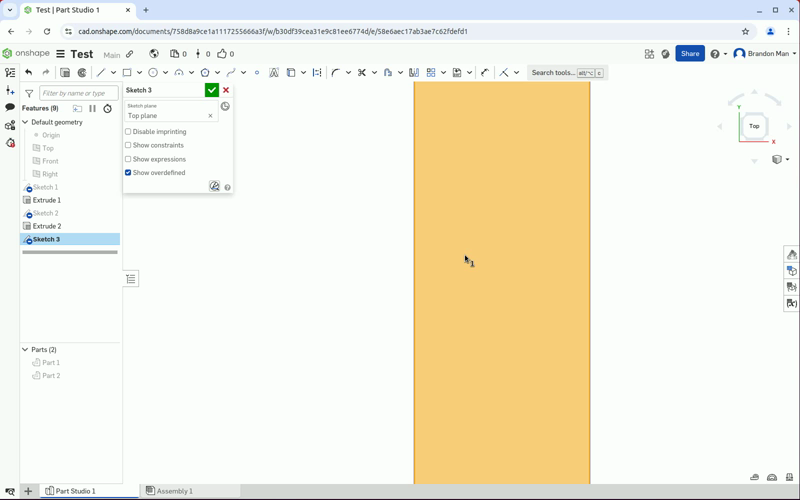
scroll(-6)
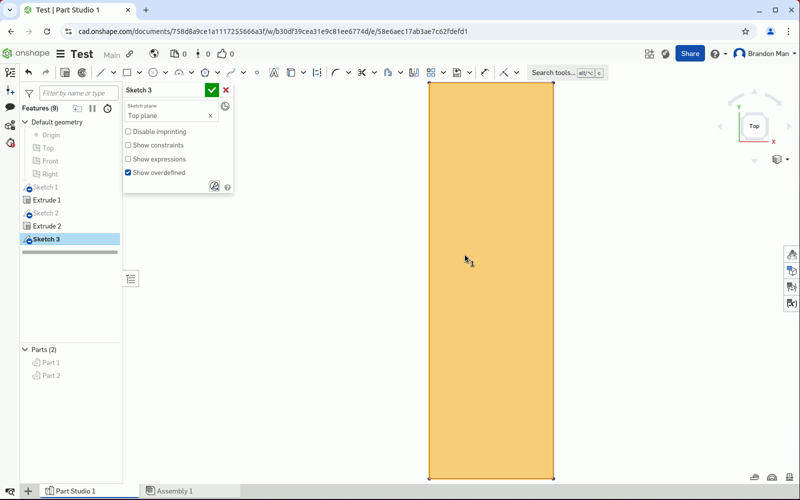
scroll(-6)
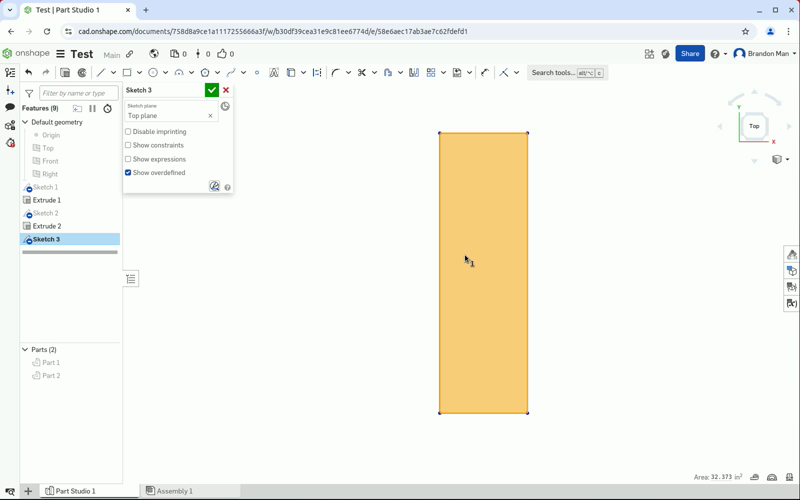
scroll(-6)
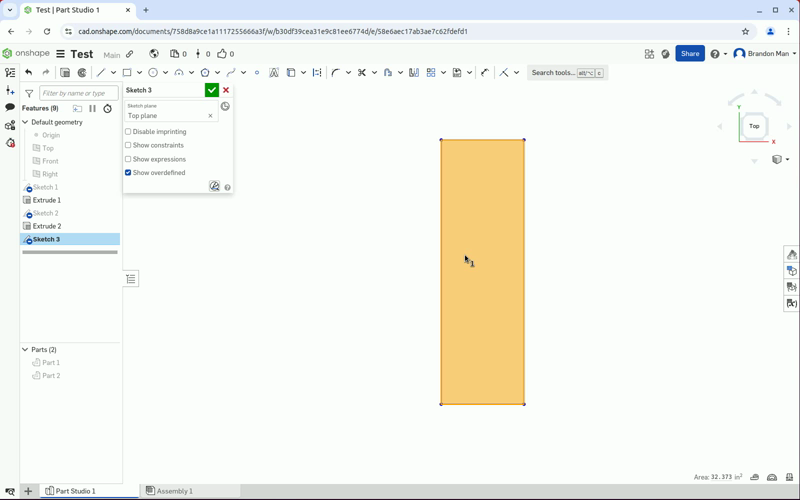
scroll(-6)
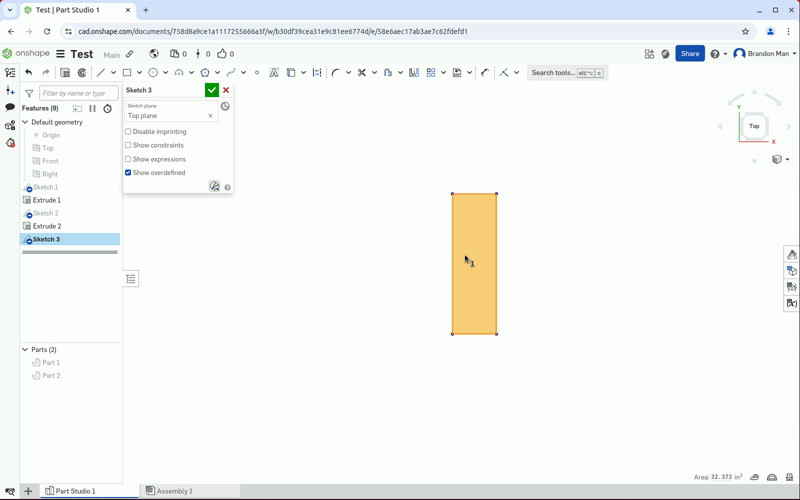
scroll(-6)
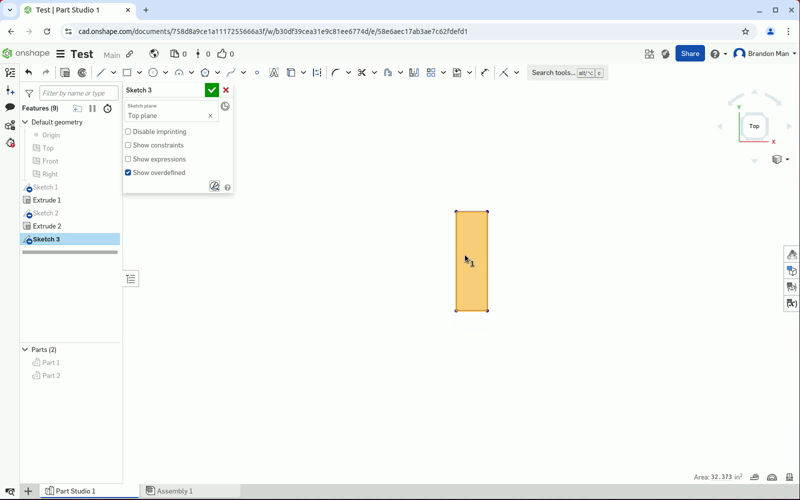
scroll(-6)
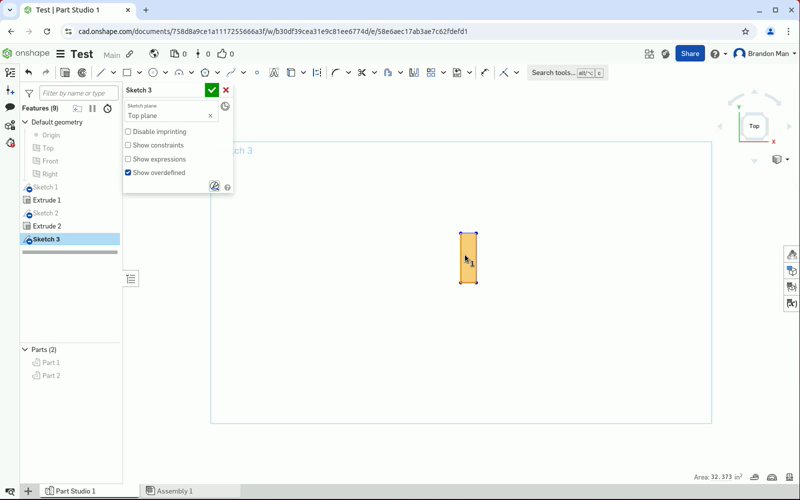
mouse_move(73, 352)
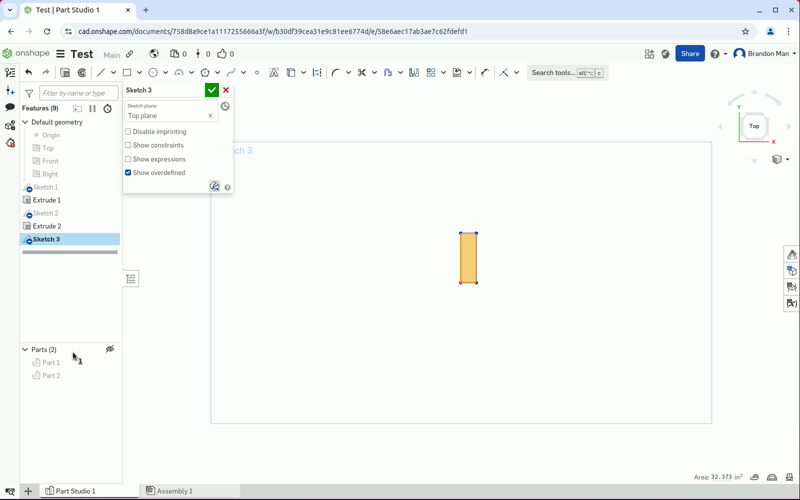
key(shift+y)
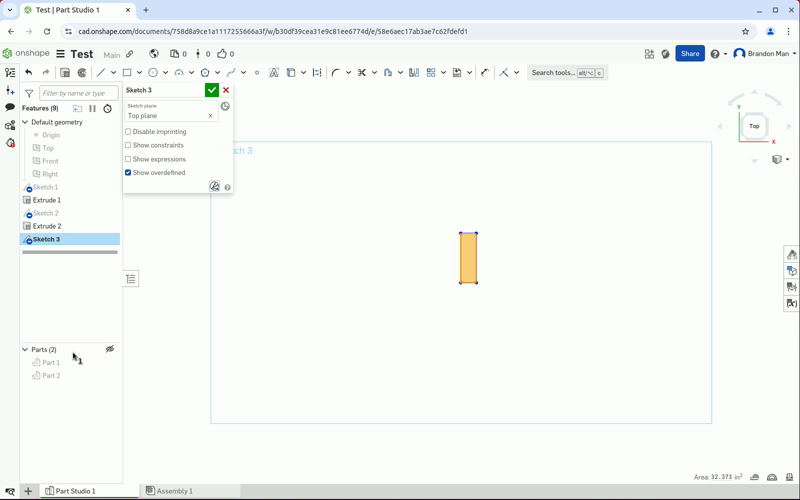
key(shift+e)
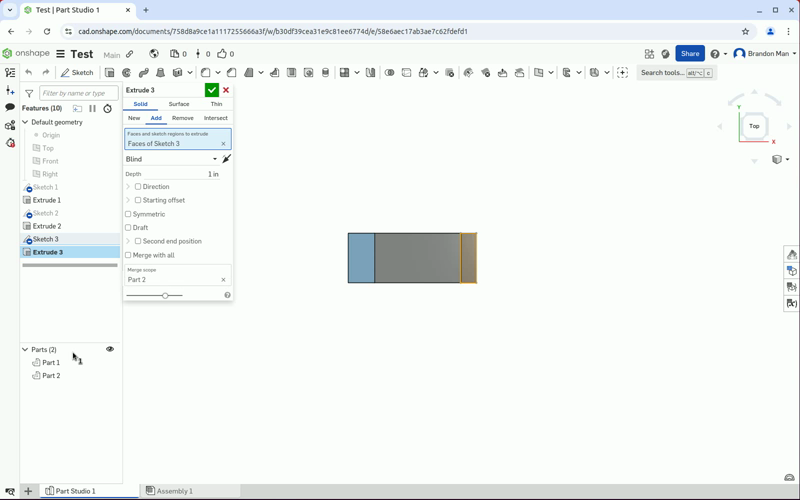
mouse_move(143, 106)
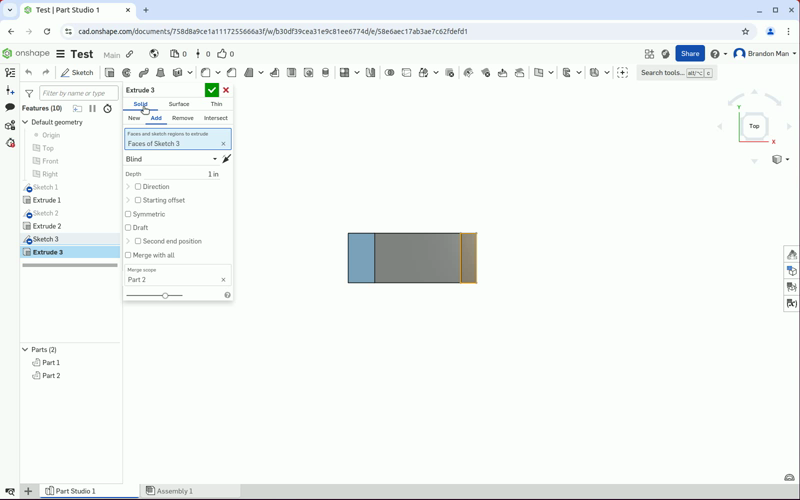
click(143, 106)
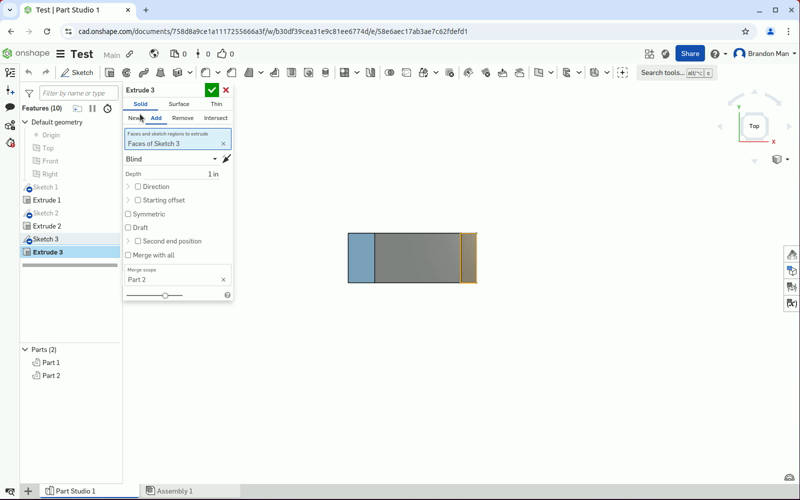
mouse_move(137, 120)
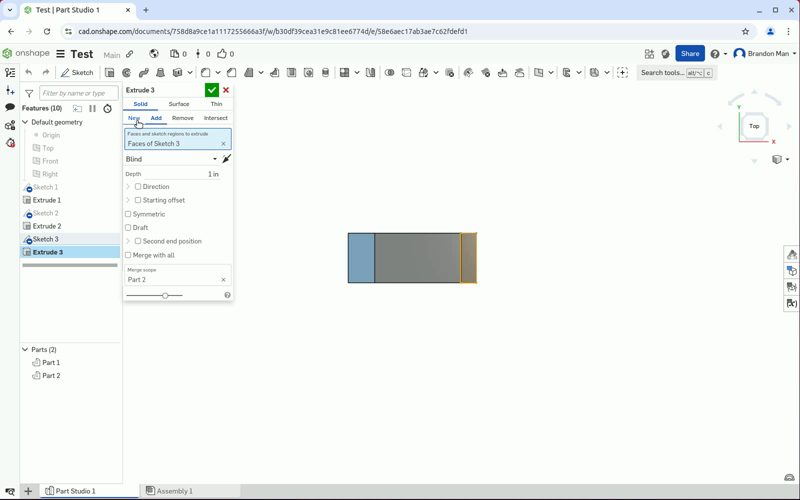
click(137, 120)
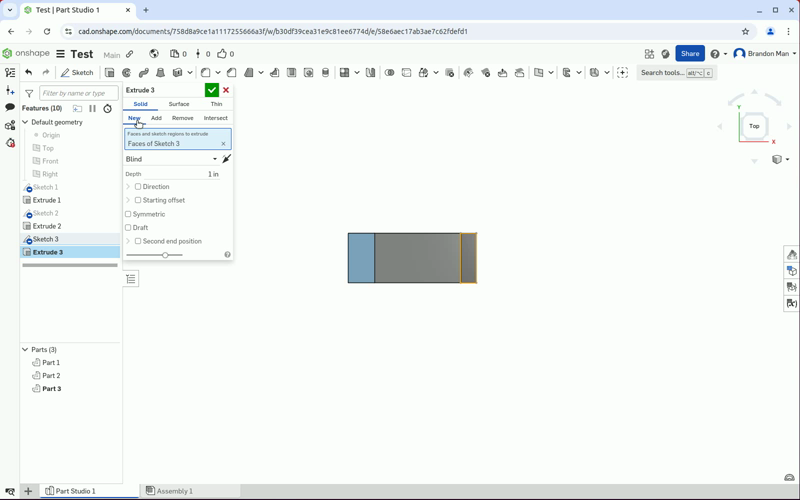
key(tab, 4)
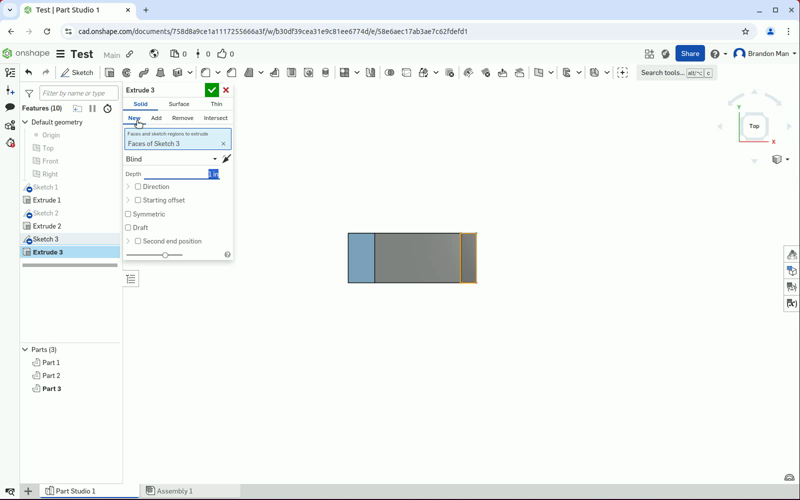
text(4.333)
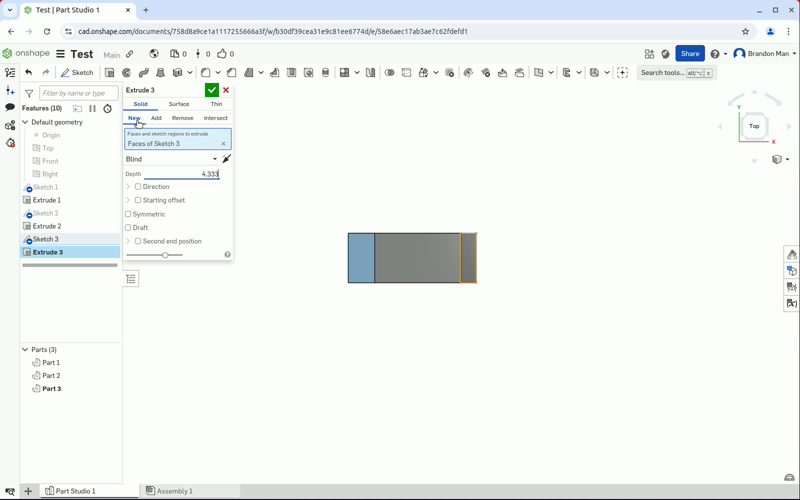
key(enter)
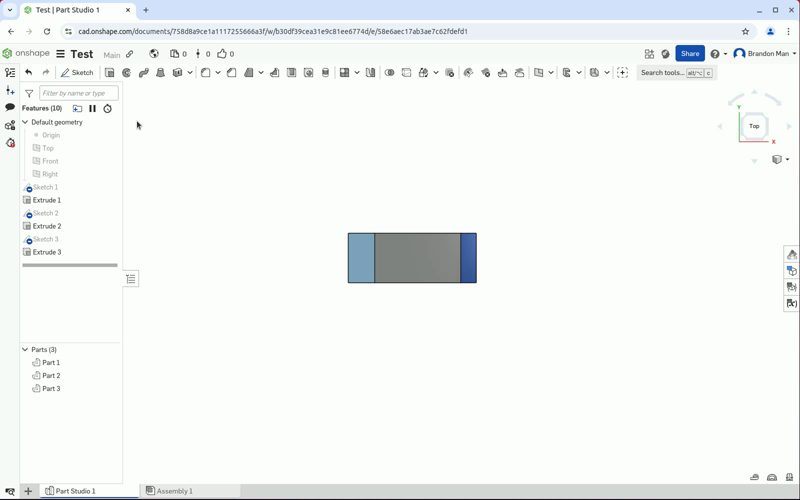
key(shift+h)
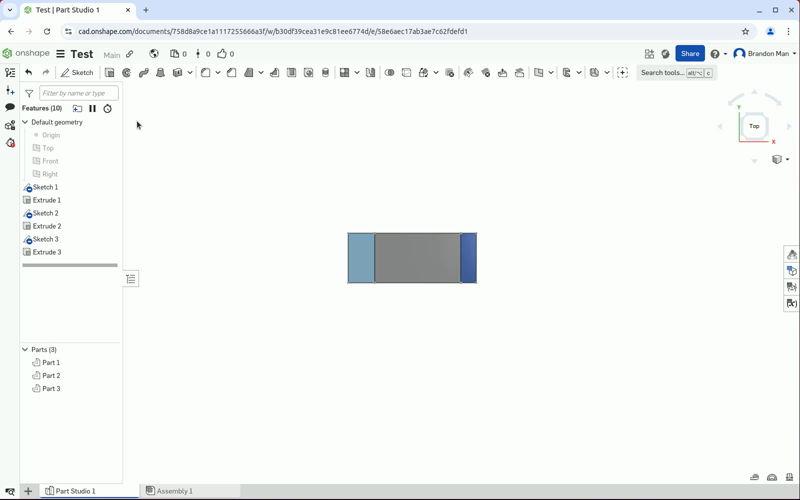
key(shift+h)
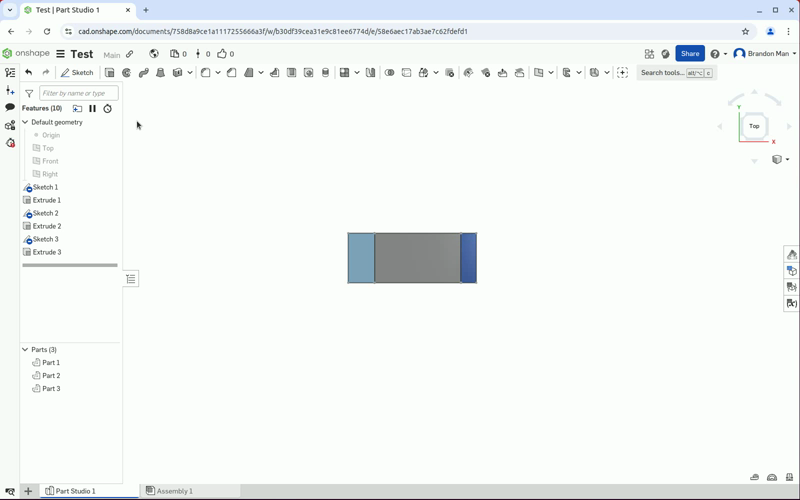
key(shift+7)
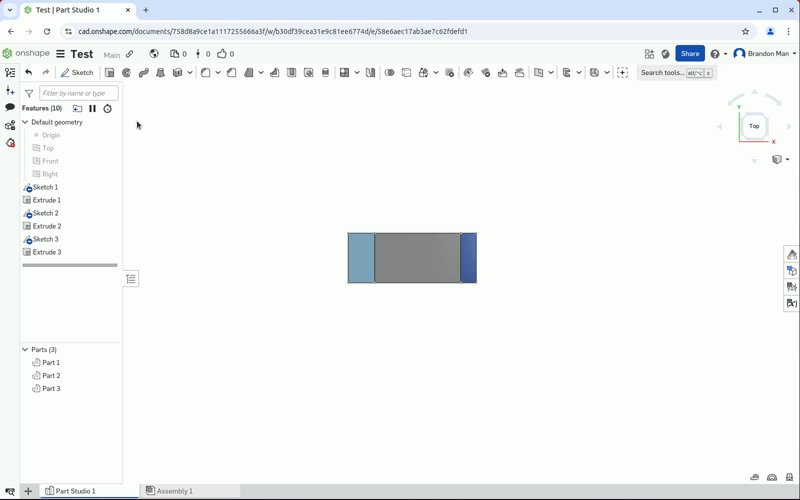
key(up, 3)
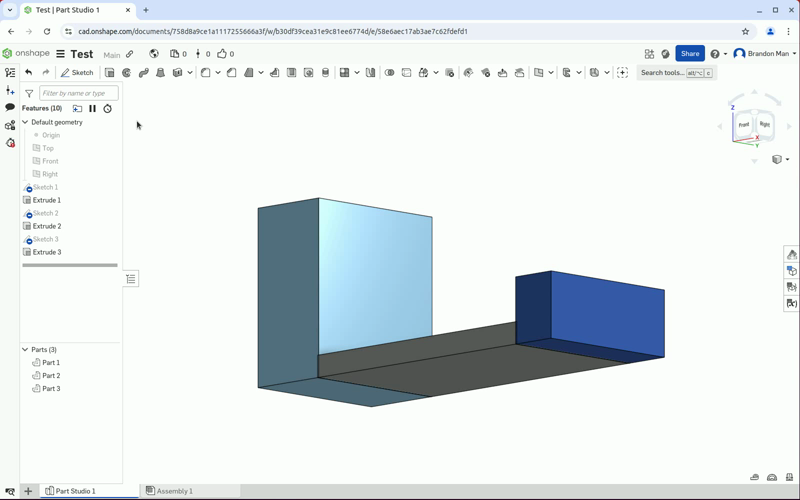
key(left, 3)
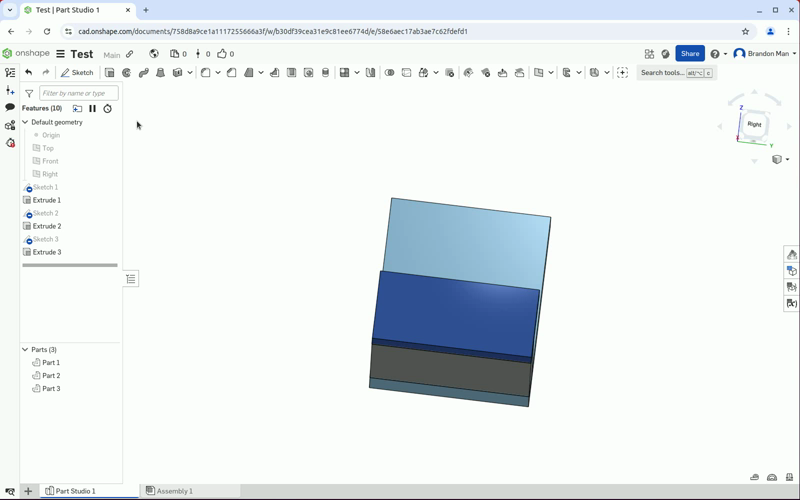
key(right, 3)
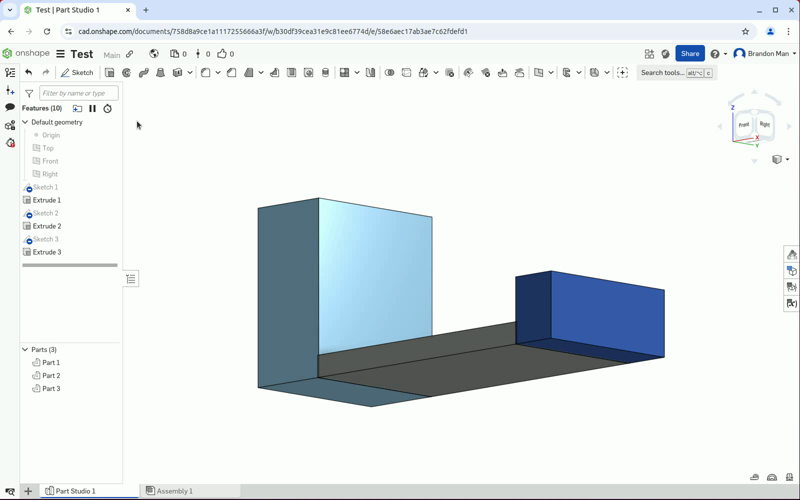
key(down, 3)
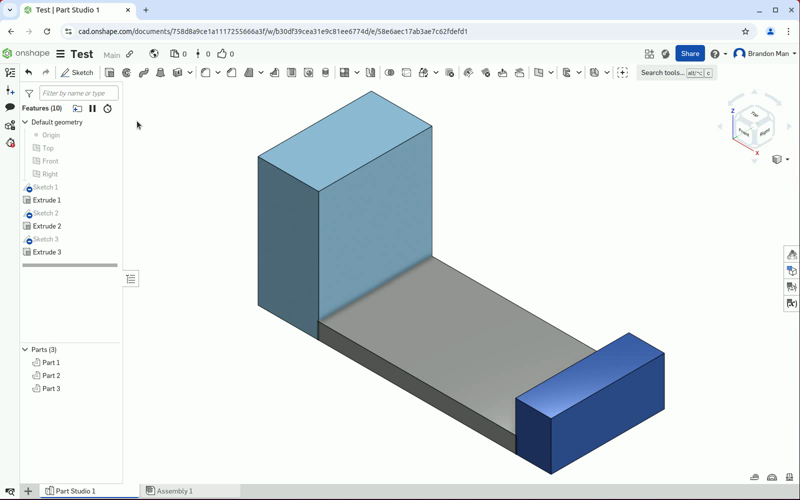
mouse_move(73, 189)
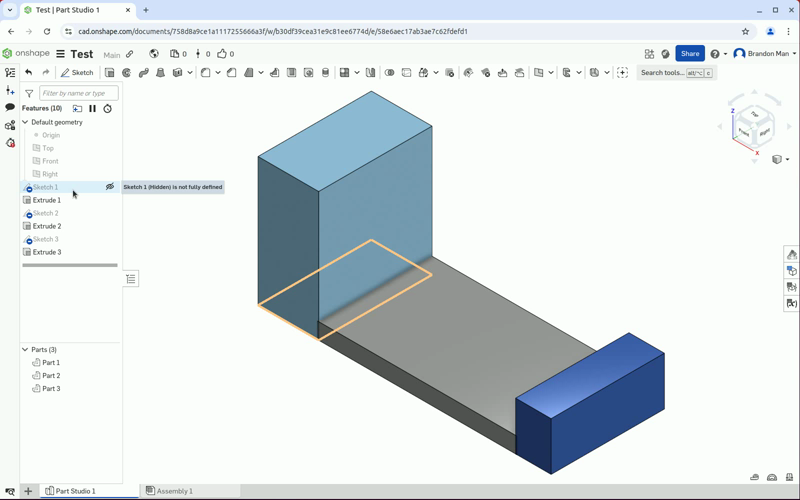
click(73, 189)